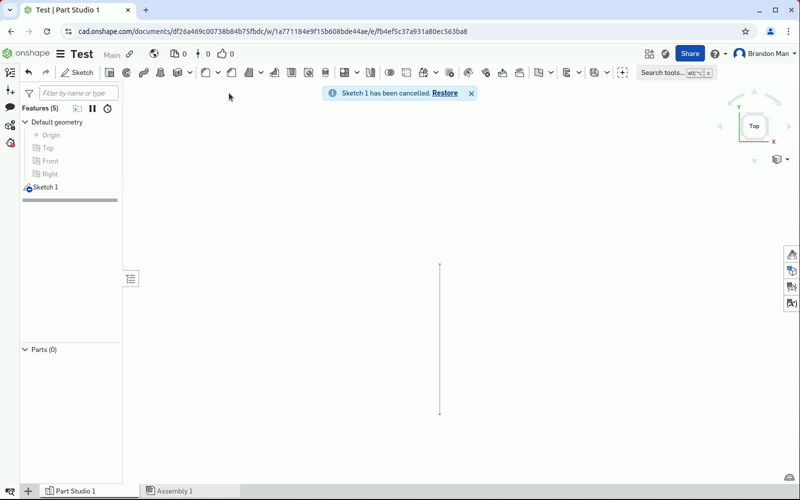
key(shift+h)
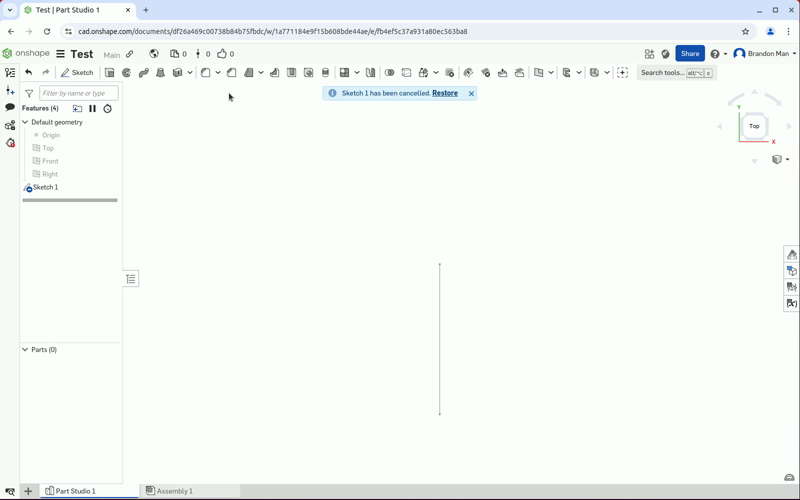
key(shift+s)
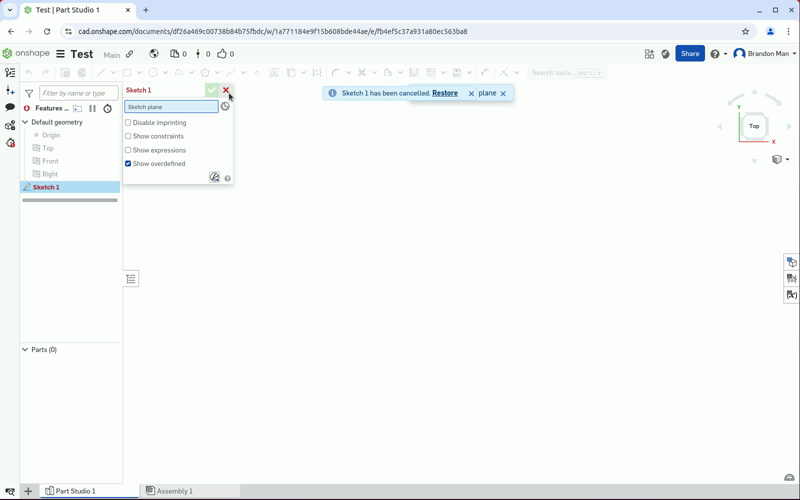
mouse_move(73, 150)
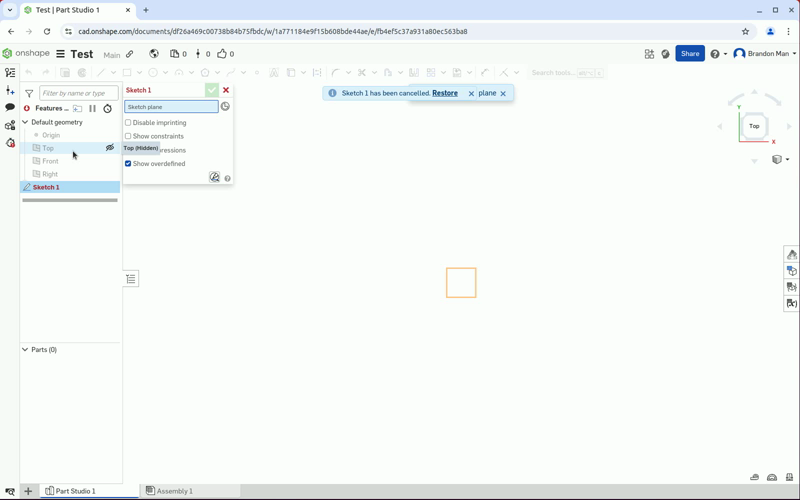
click(73, 150)
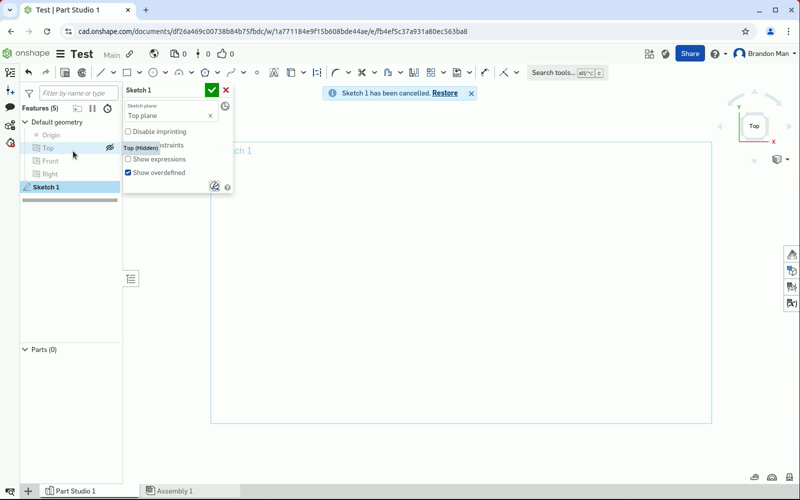
mouse_move(73, 352)
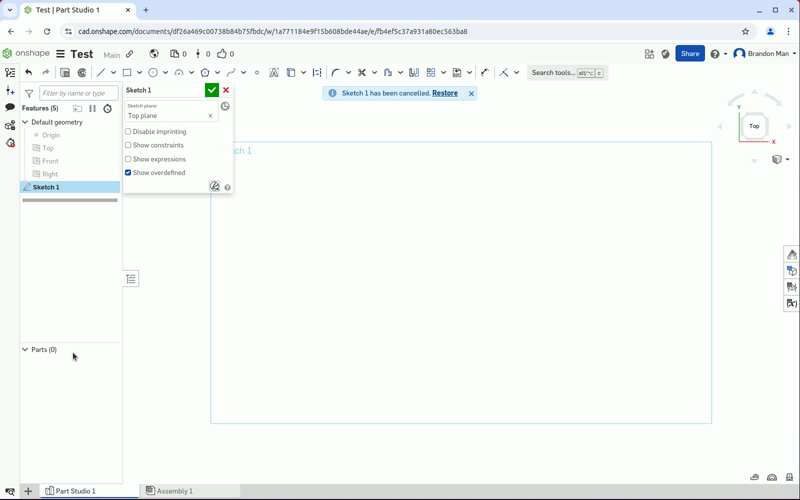
key(y)
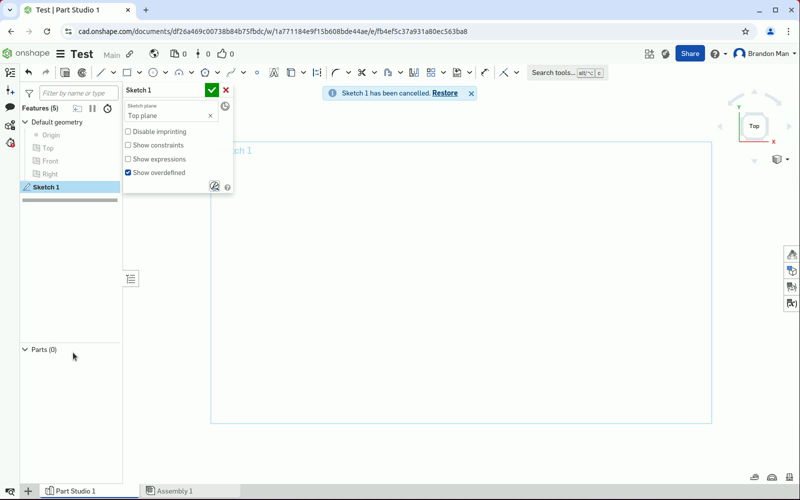
key(l)
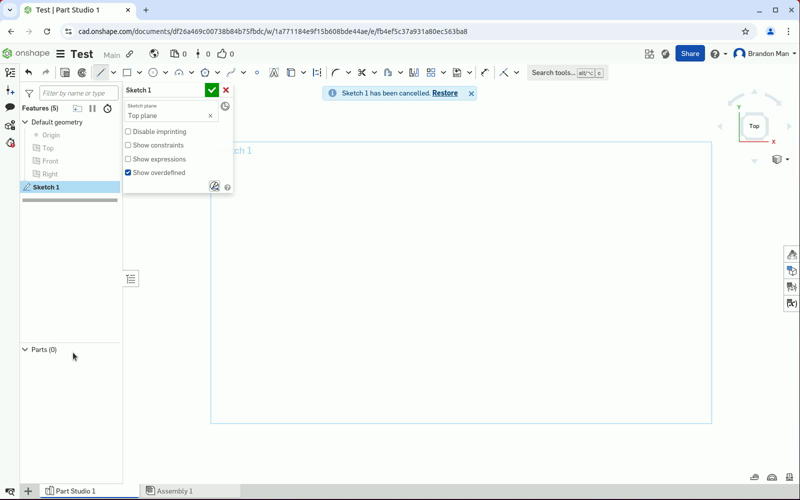
key_down(shift)
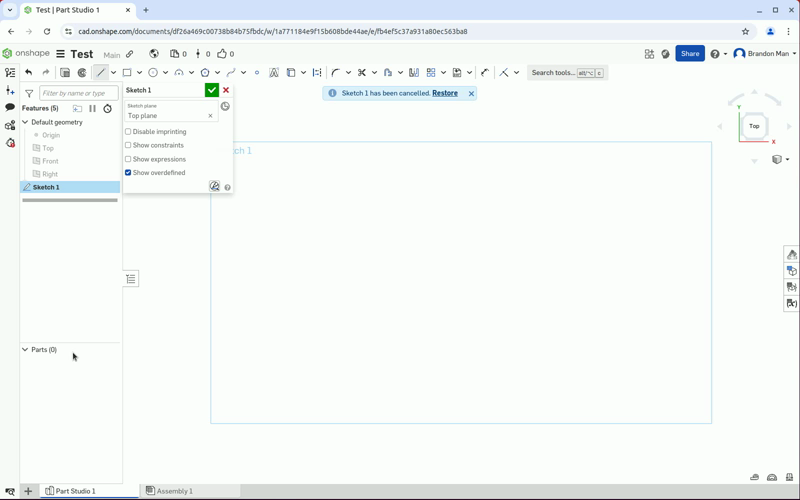
mouse_move(460, 282)
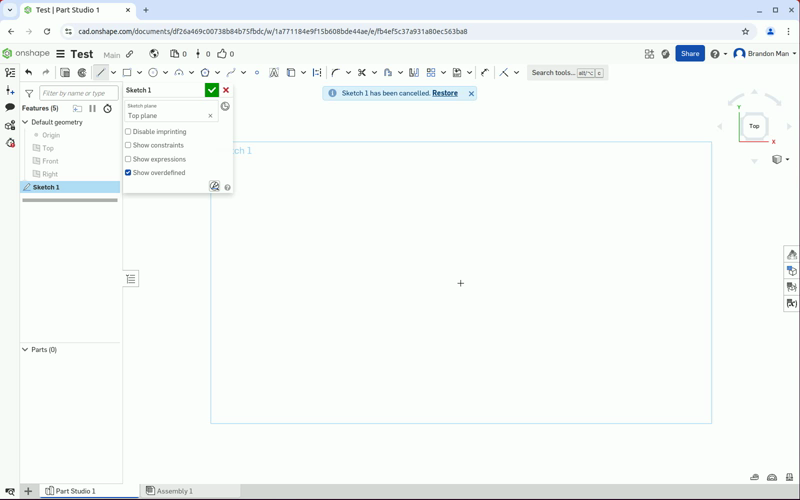
click(460, 282)
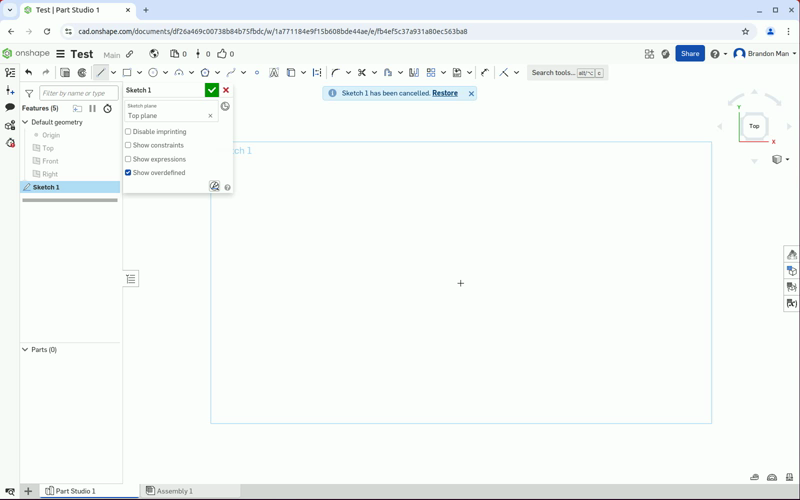
key_up(shift)
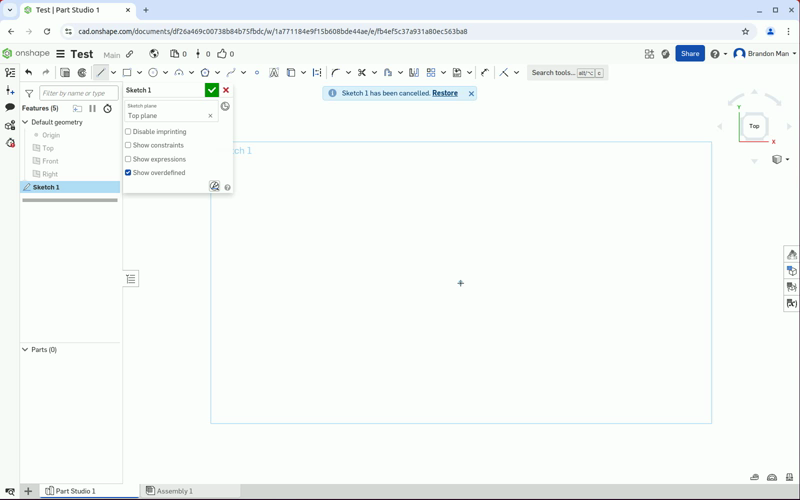
key_down(shift)
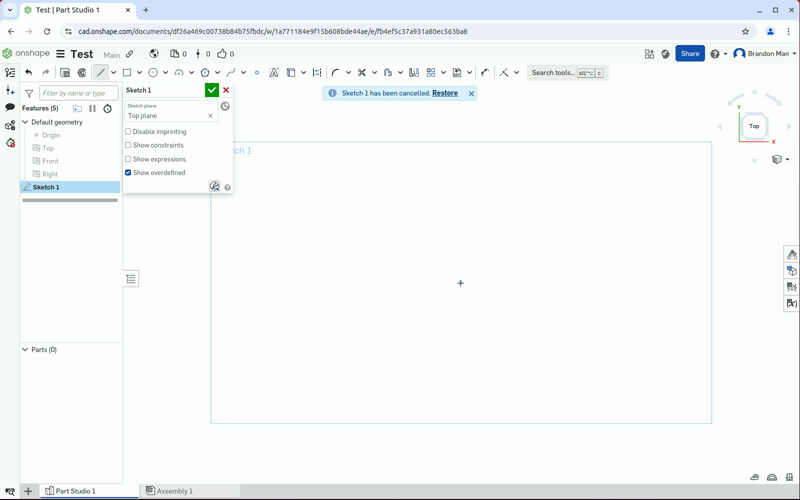
mouse_move(573, 282)
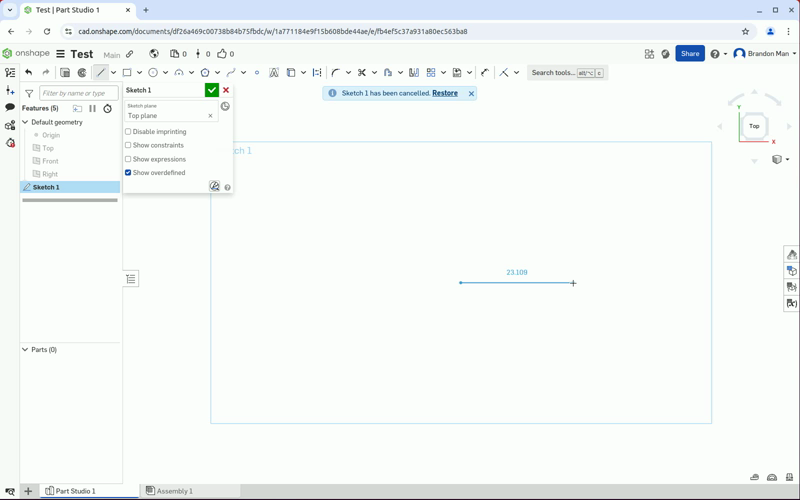
click(573, 282)
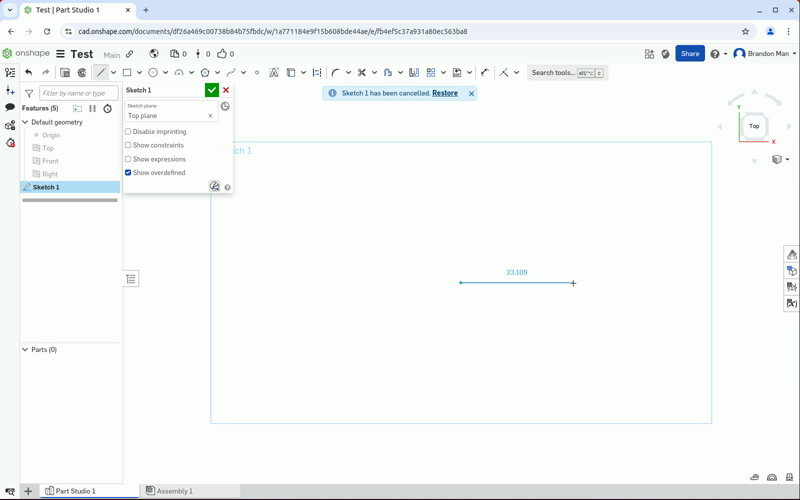
key_up(shift)
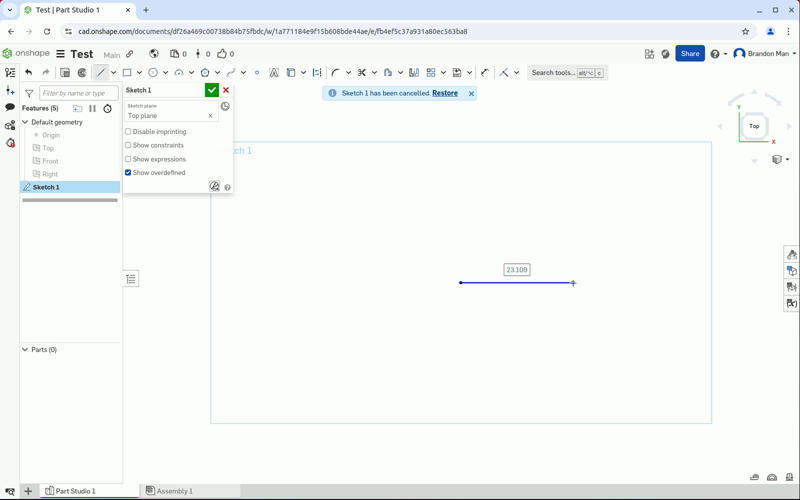
key_down(shift)
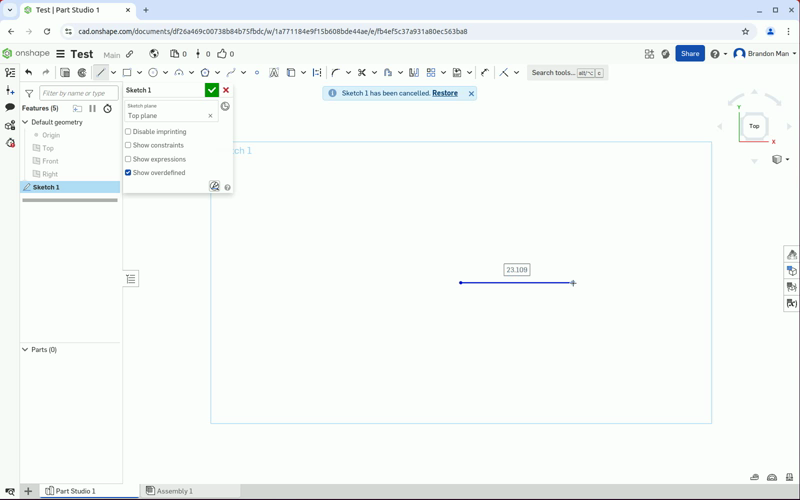
mouse_move(573, 192)
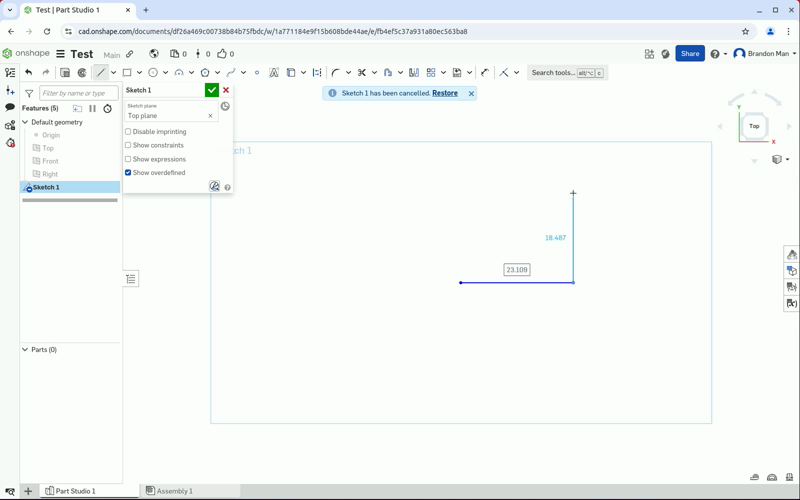
click(573, 192)
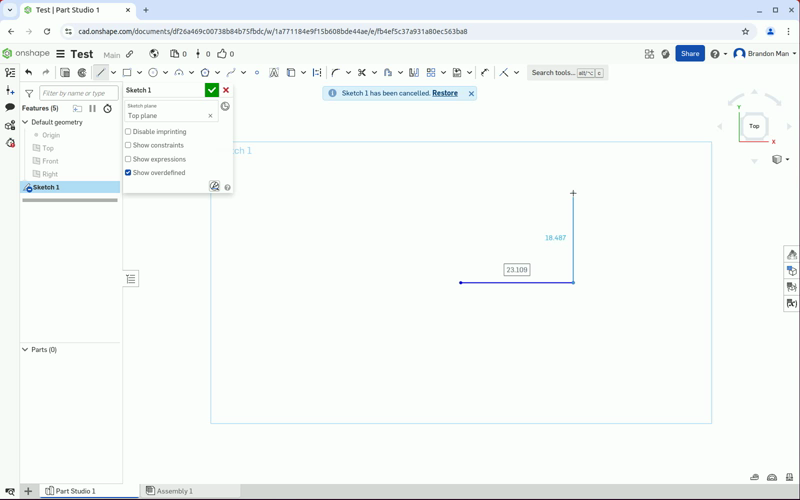
key_up(shift)
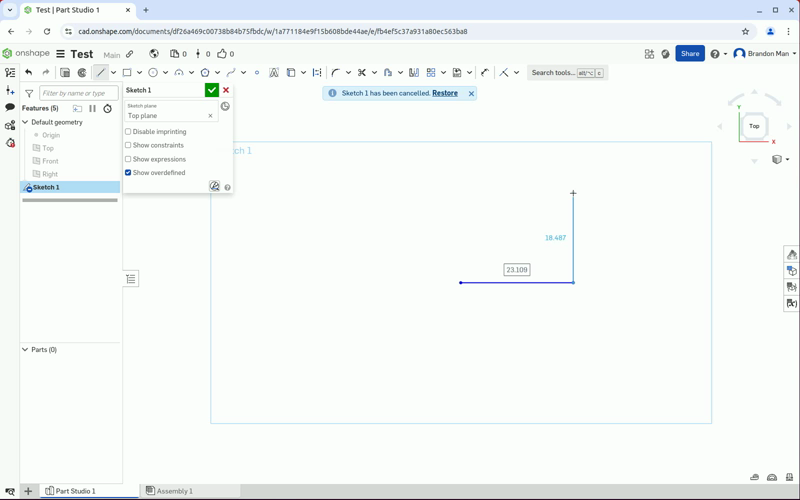
key_down(shift)
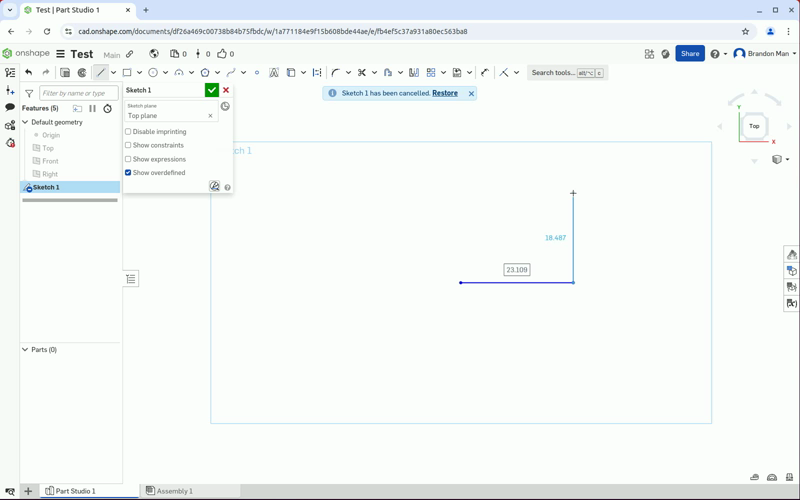
mouse_move(460, 192)
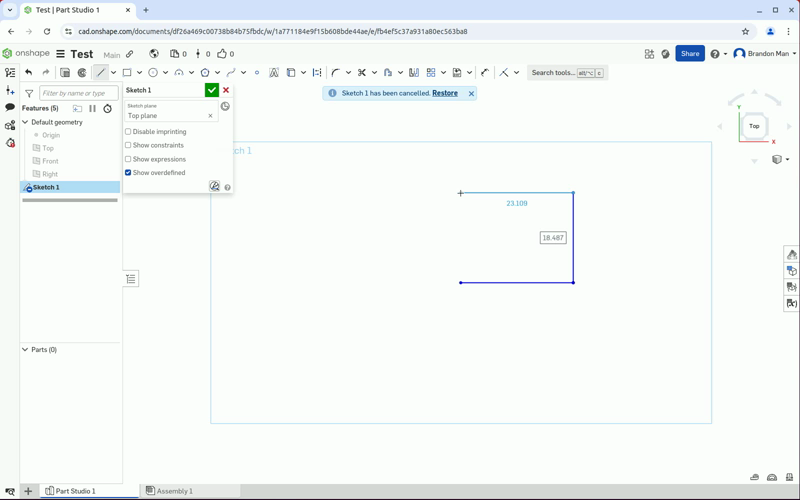
click(460, 192)
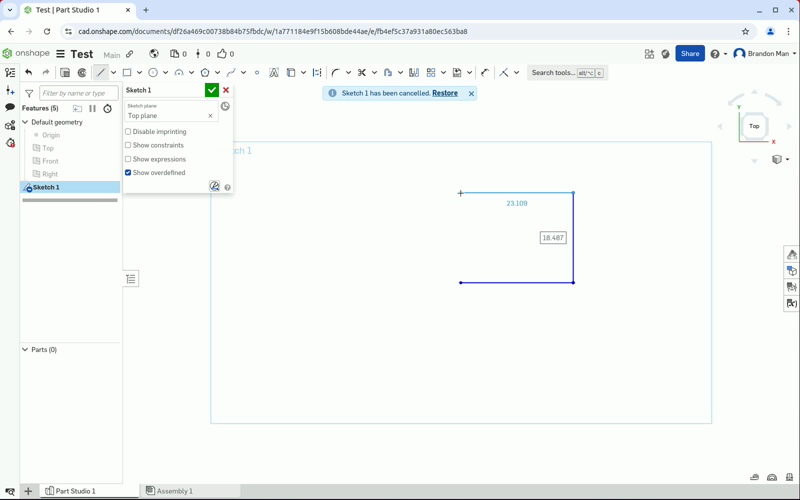
key_up(shift)
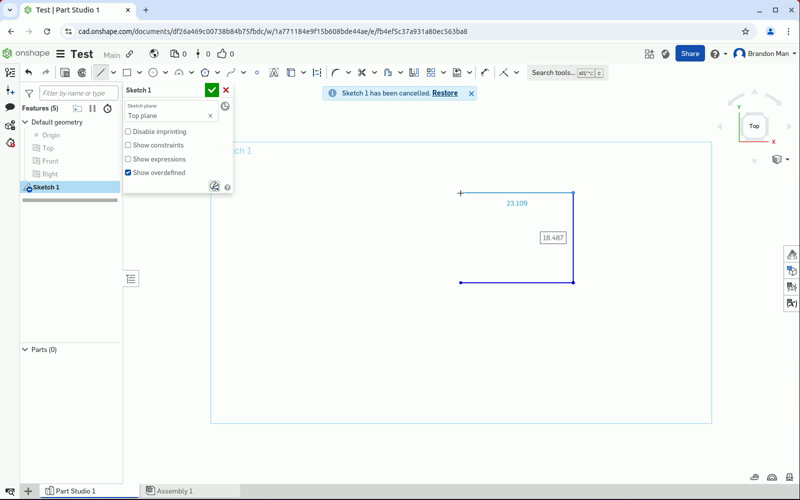
key_down(shift)
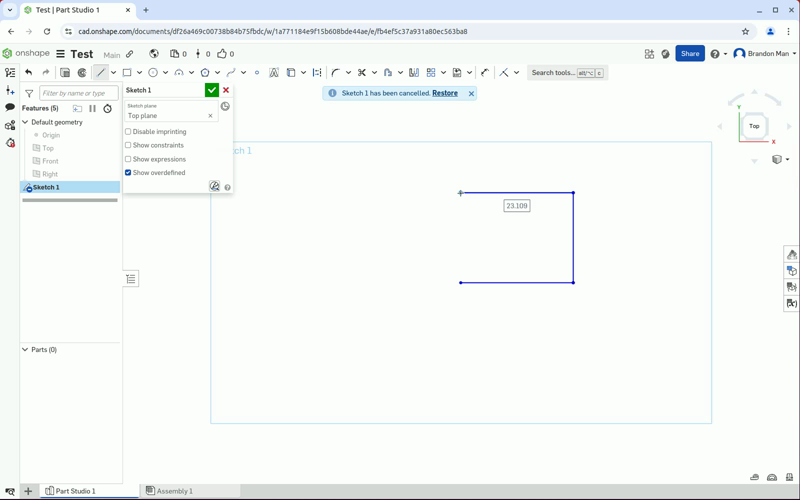
mouse_move(460, 282)
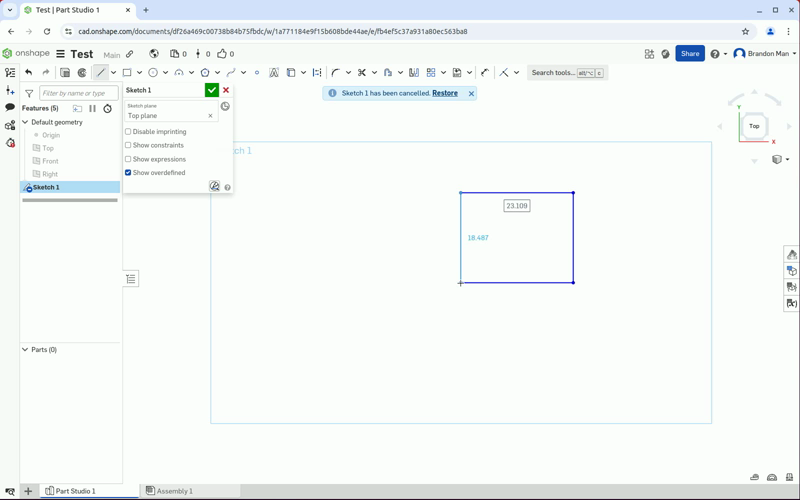
key_up(shift)
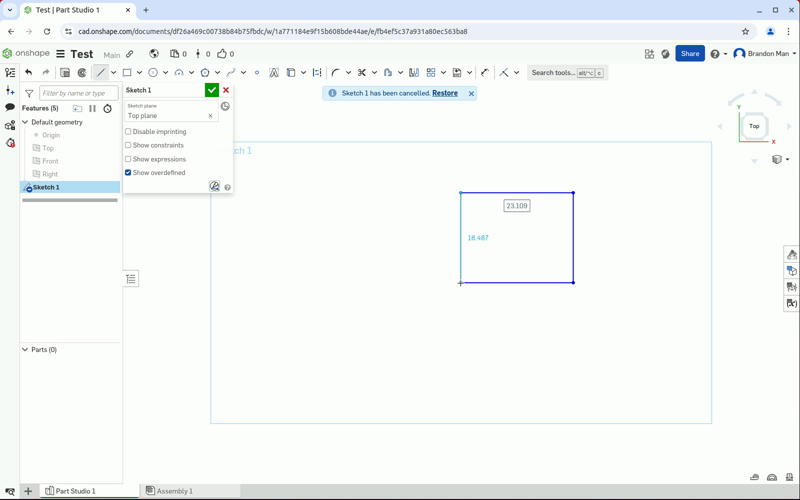
click(460, 282)
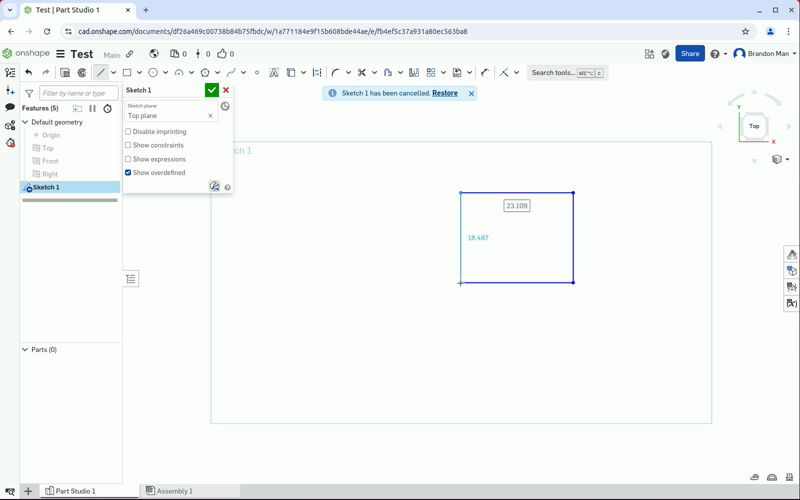
key(esc)
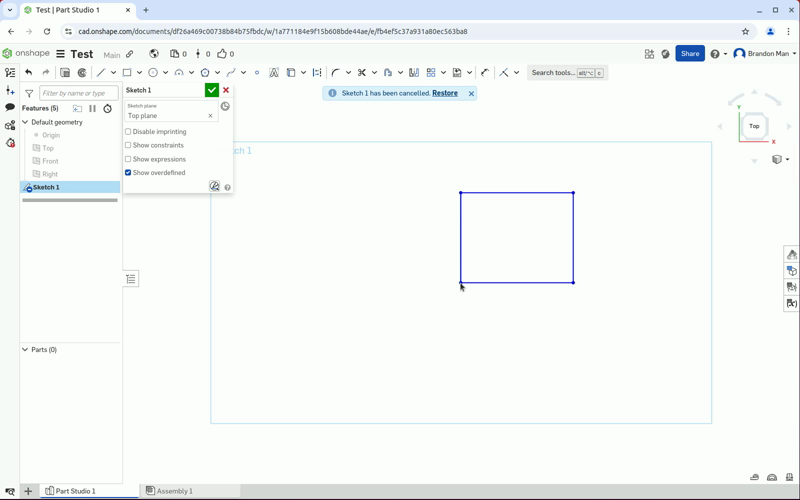
key(c)
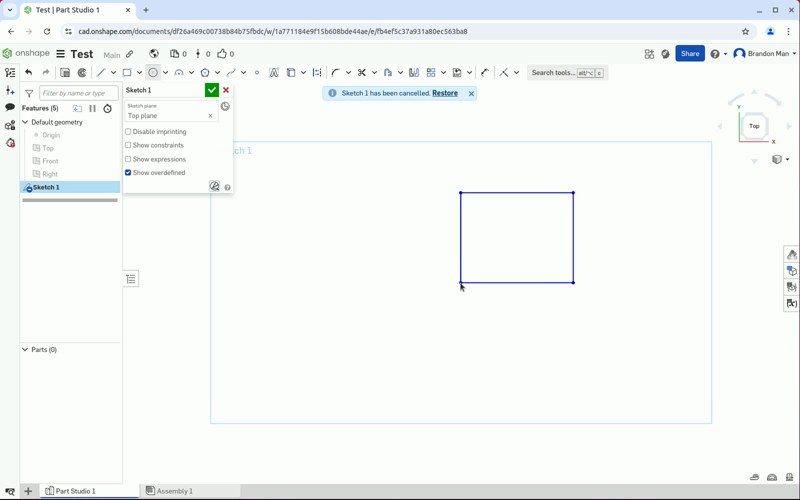
key_down(shift)
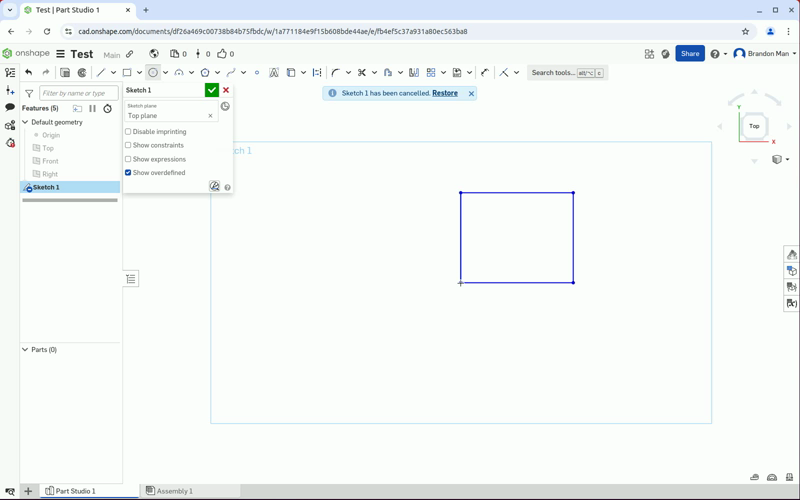
mouse_move(517, 237)
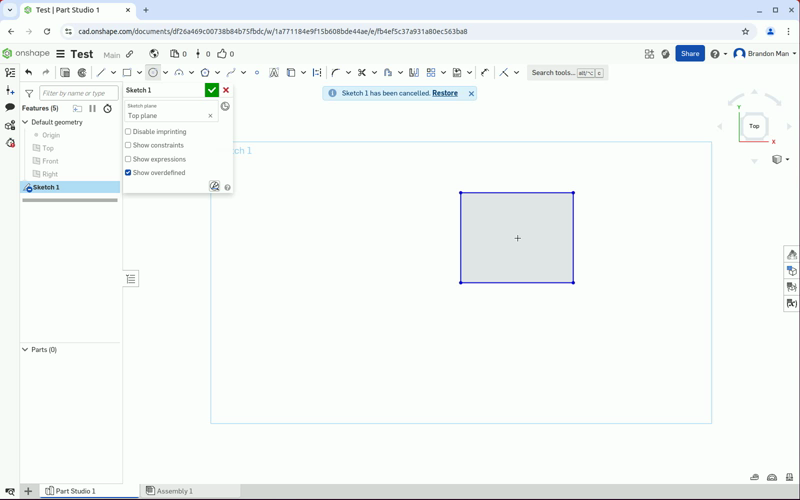
click(517, 237)
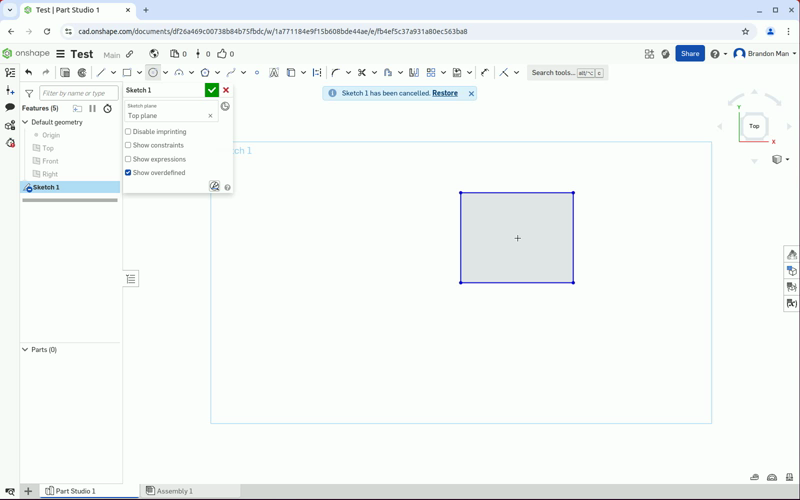
key_up(shift)
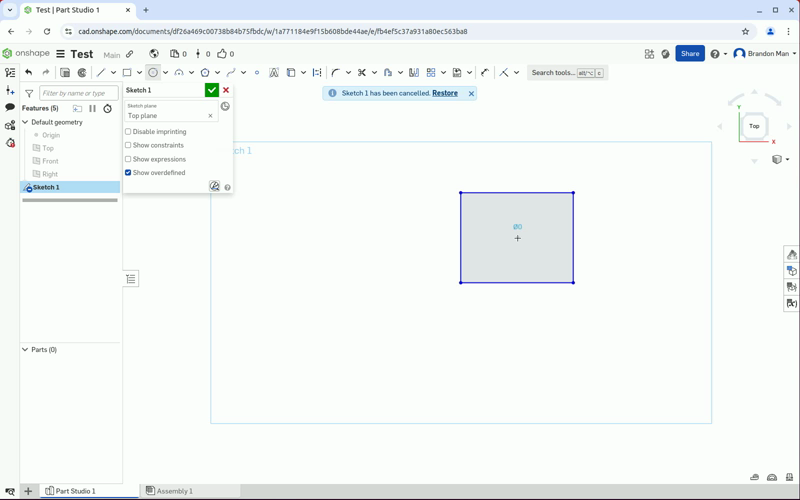
mouse_move(535, 237)
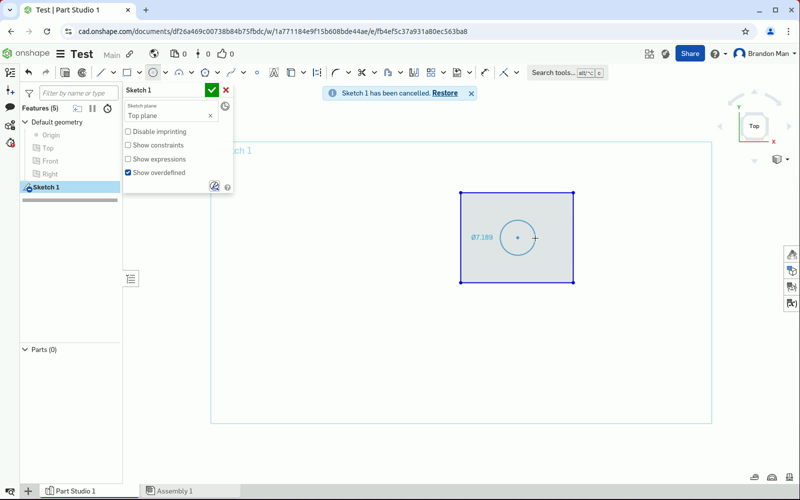
click(535, 237)
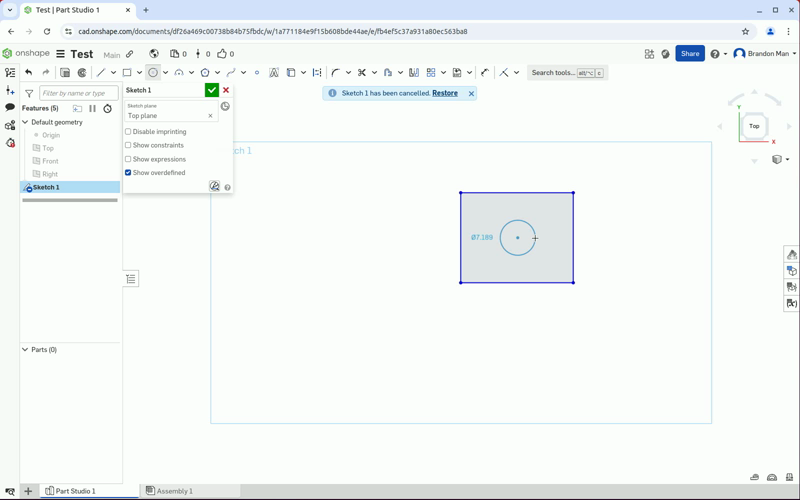
key(esc)
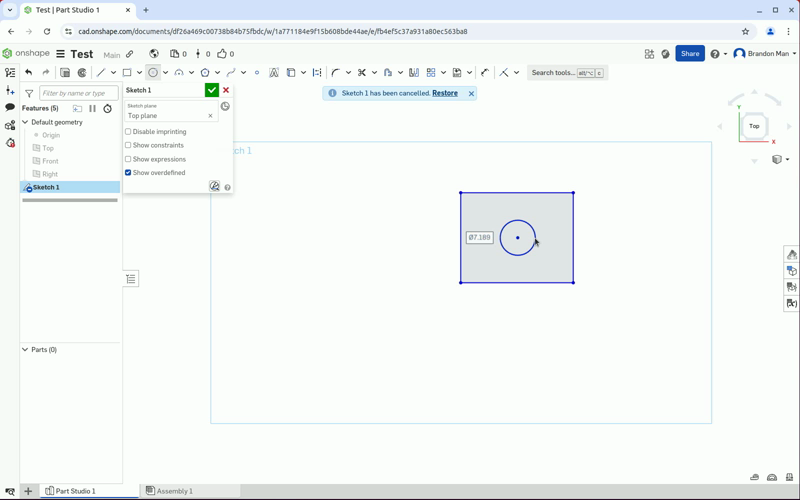
mouse_move(496, 255)
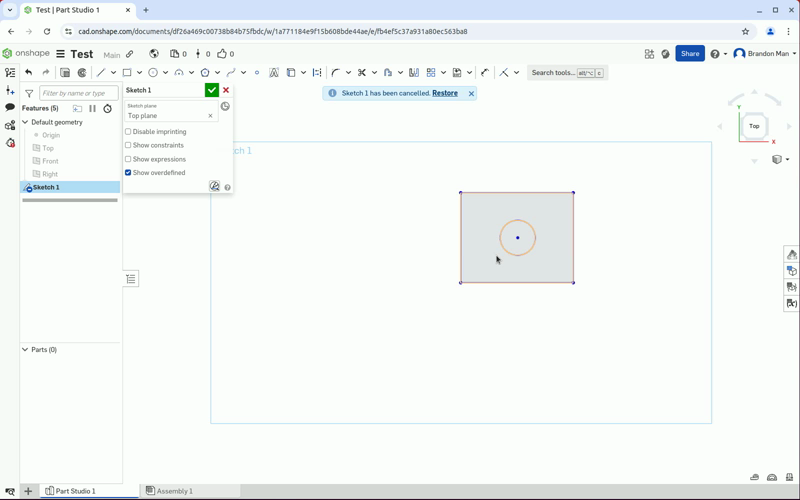
click(496, 255)
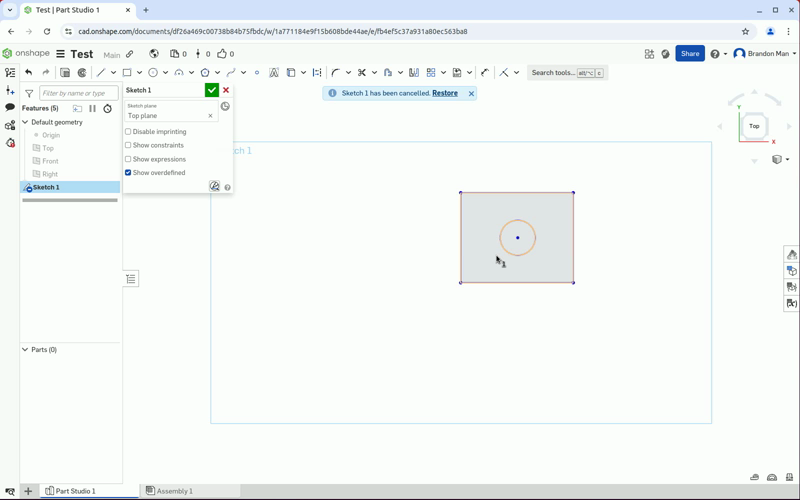
mouse_move(73, 352)
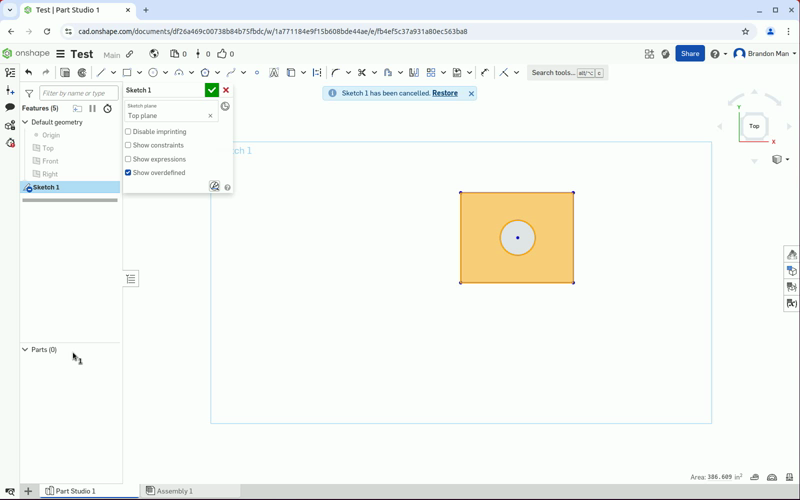
key(shift+y)
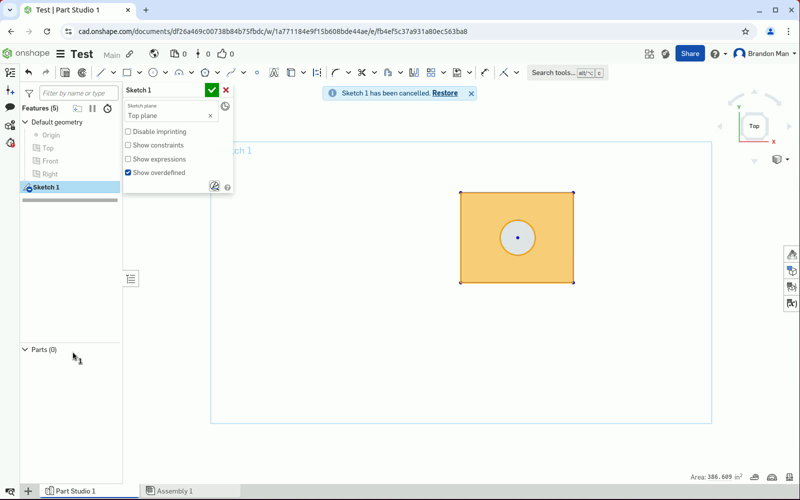
key(shift+e)
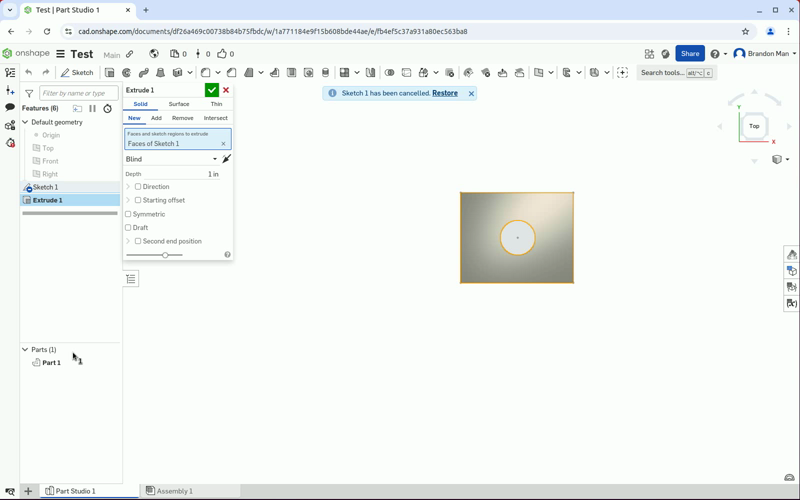
mouse_move(143, 106)
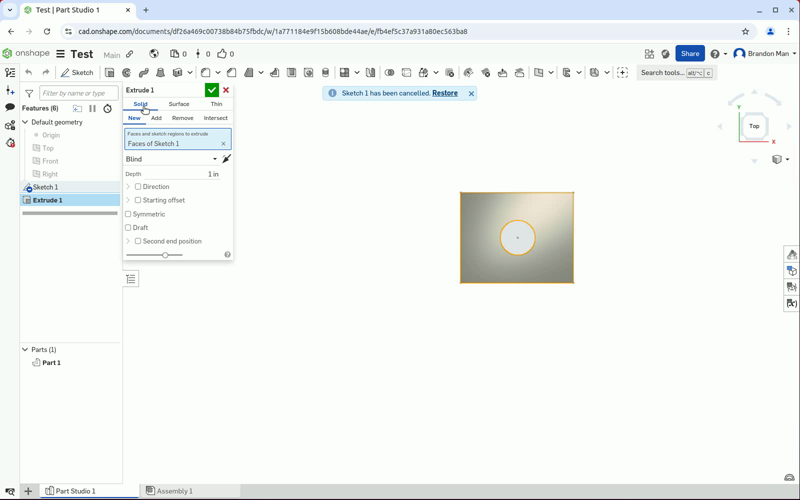
click(143, 106)
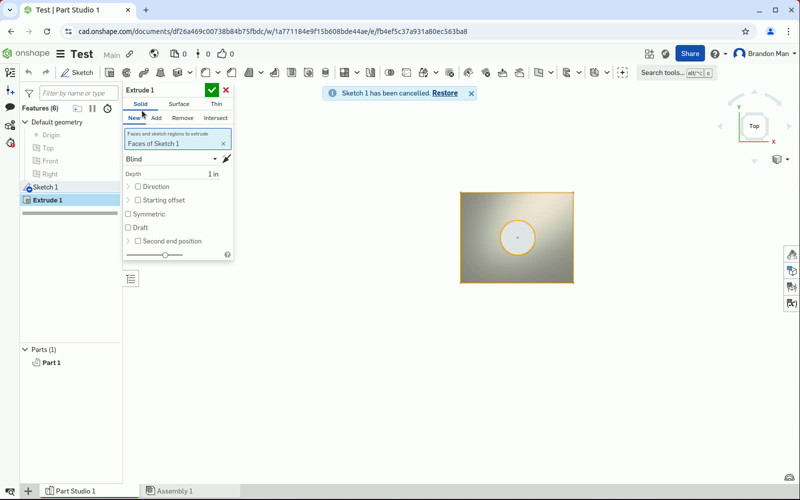
mouse_move(137, 120)
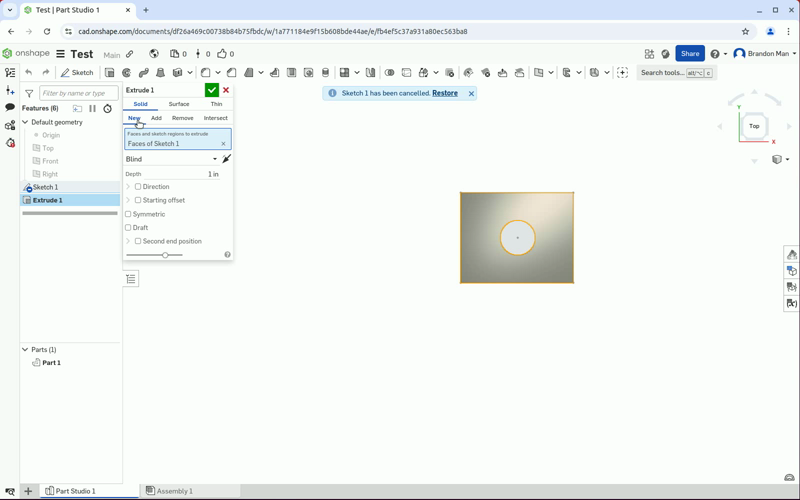
click(137, 120)
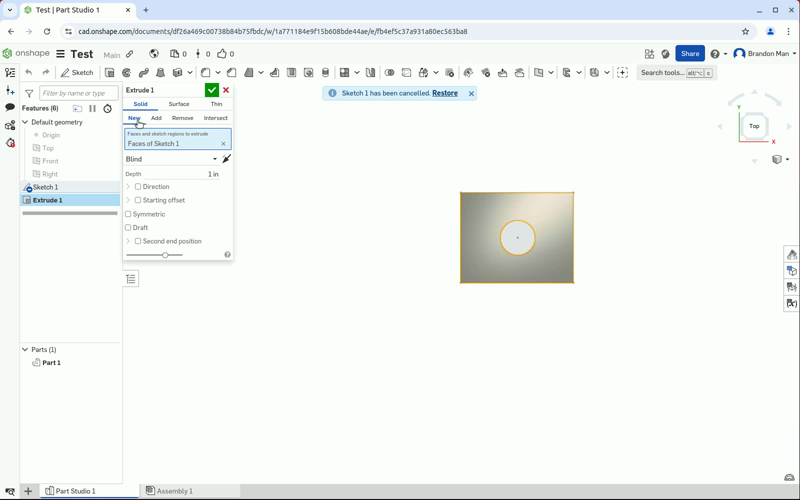
key(tab, 4)
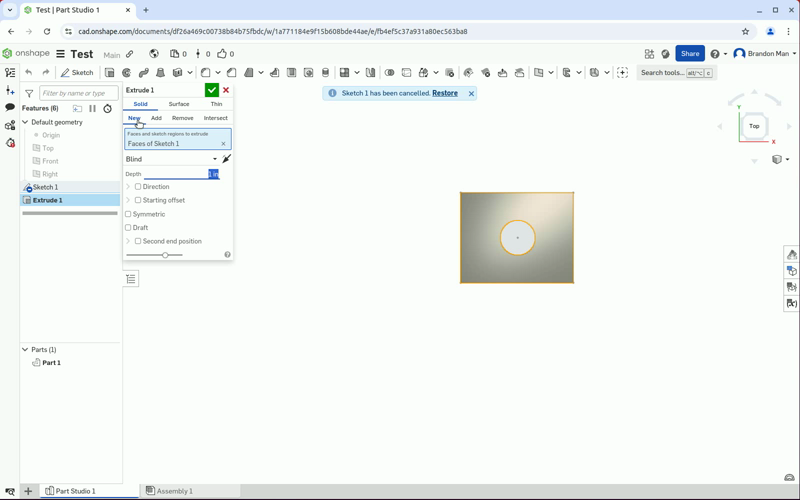
text(13.961)
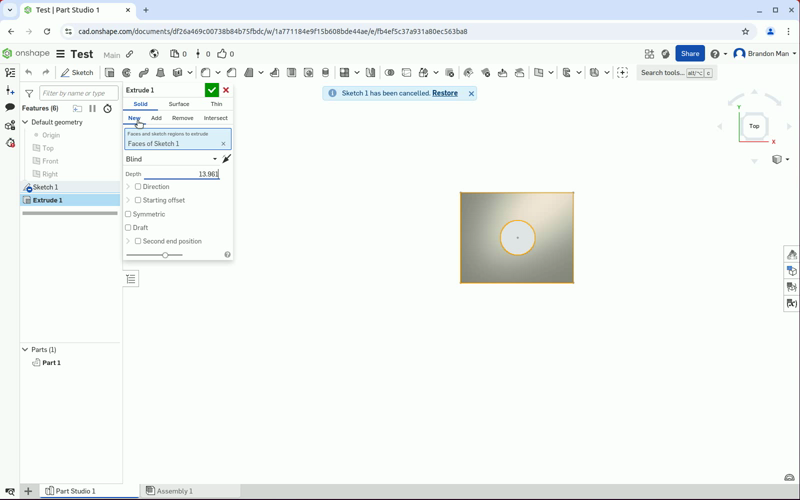
key(enter)
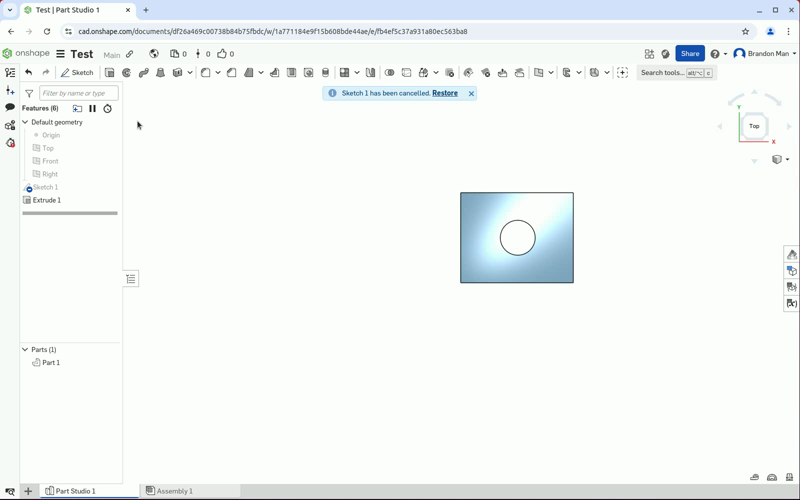
key(shift+h)
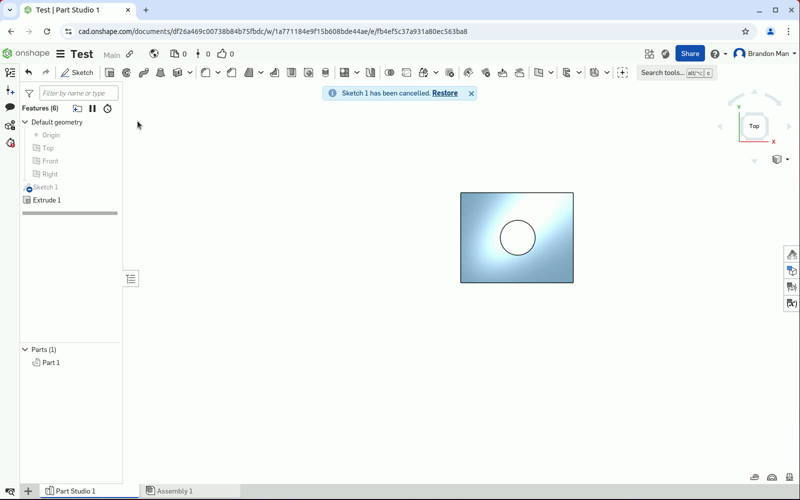
key(shift+h)
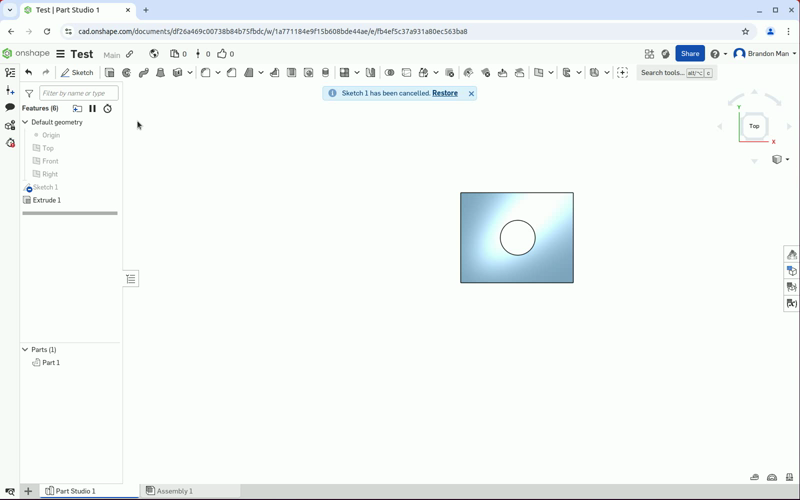
mouse_move(73, 189)
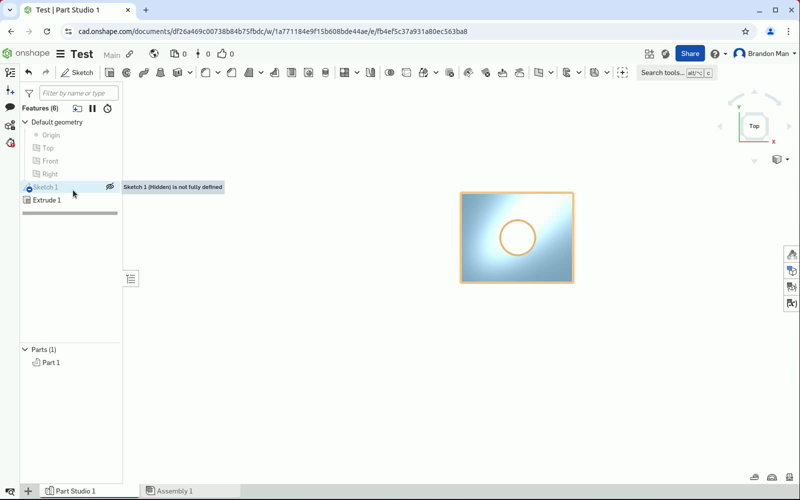
click(73, 189)
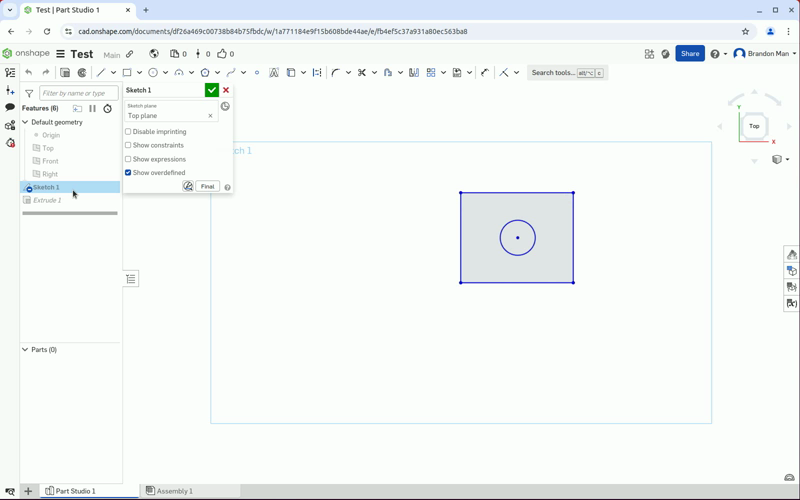
mouse_move(229, 92)
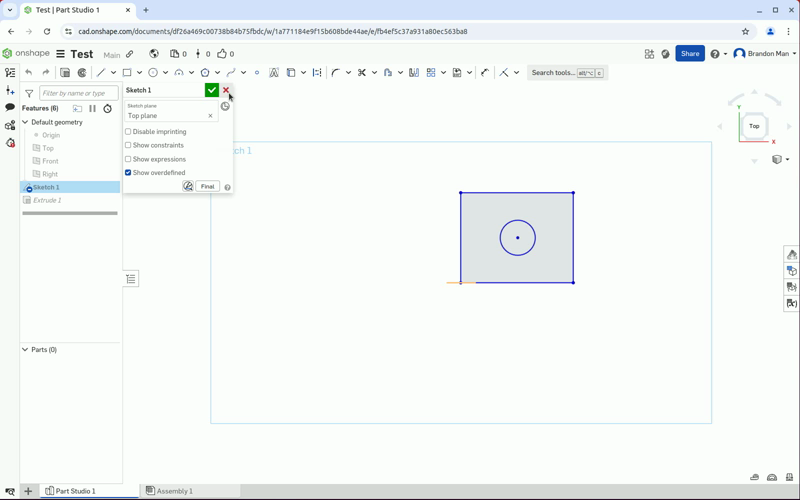
click(229, 92)
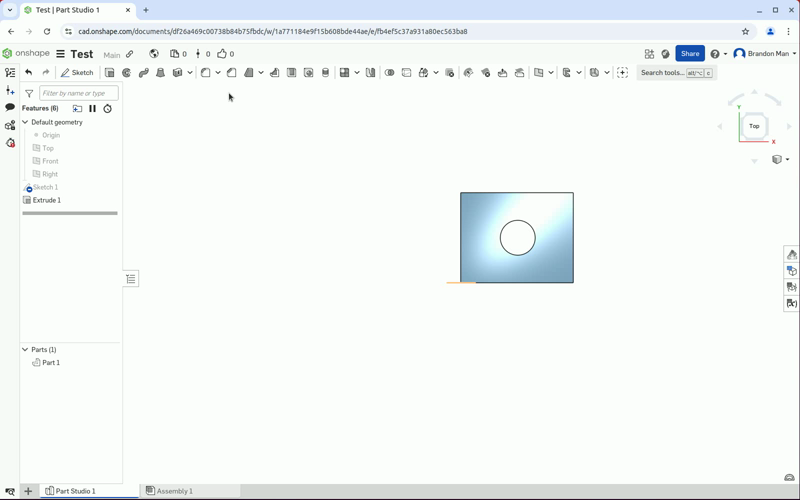
mouse_move(73, 352)
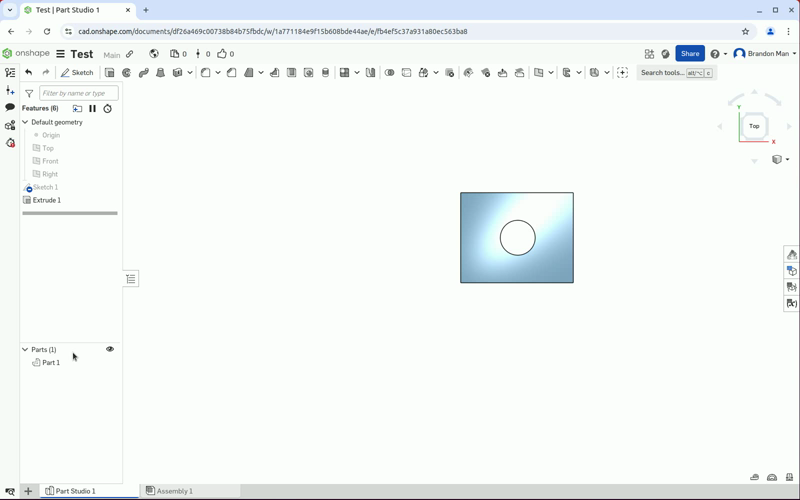
key(y)
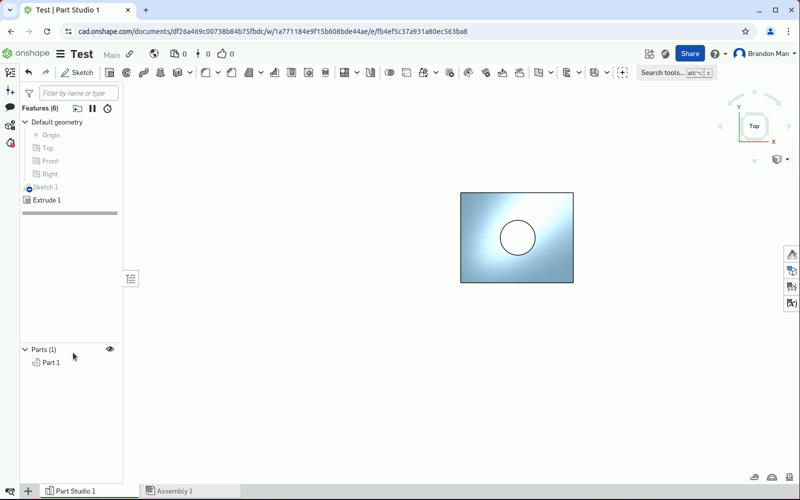
key(shift+p)
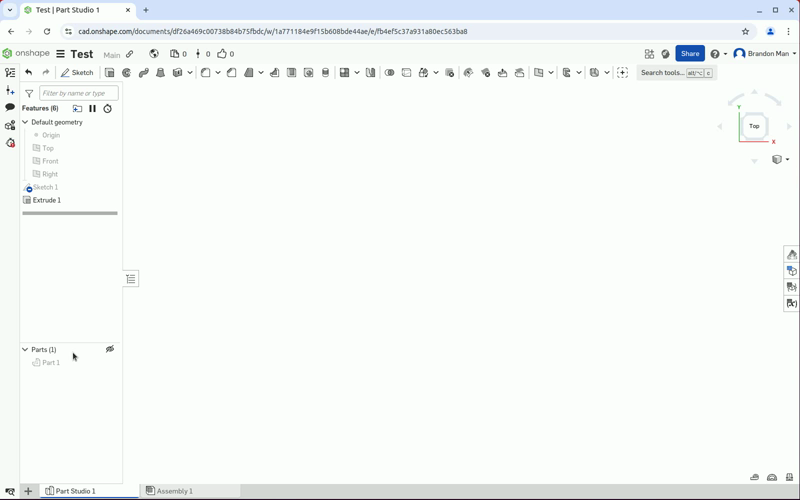
key(space)
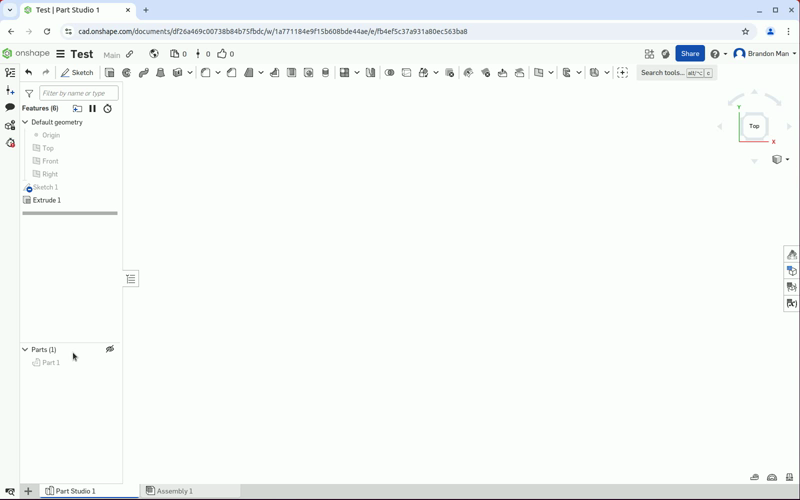
key_down(shift)
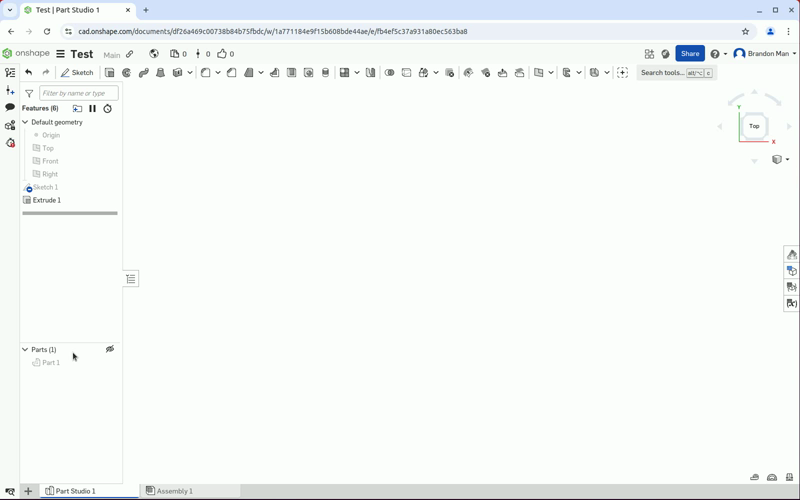
key(up)
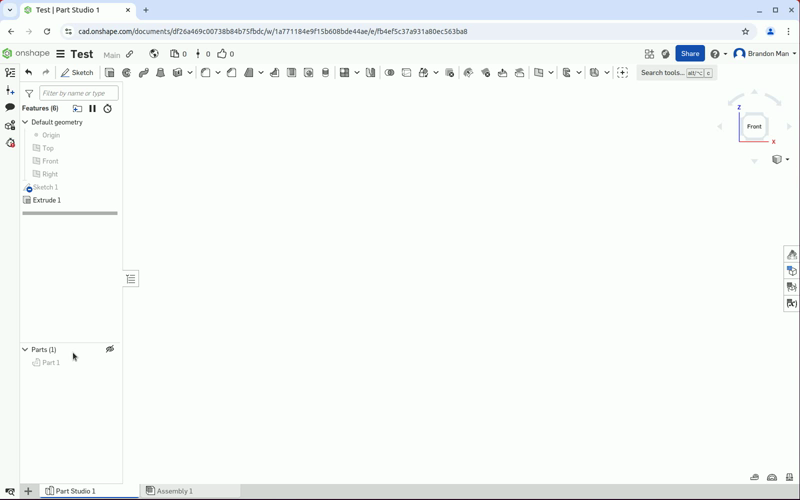
key_up(shift)
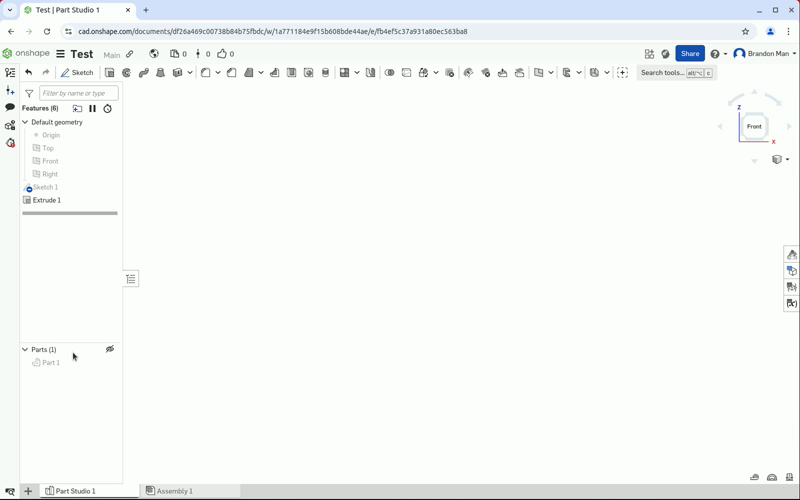
mouse_move(73, 352)
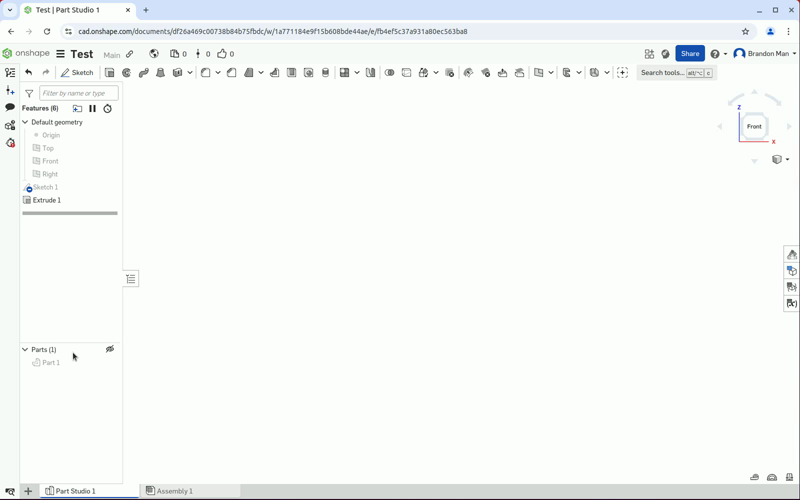
key(shift+y)
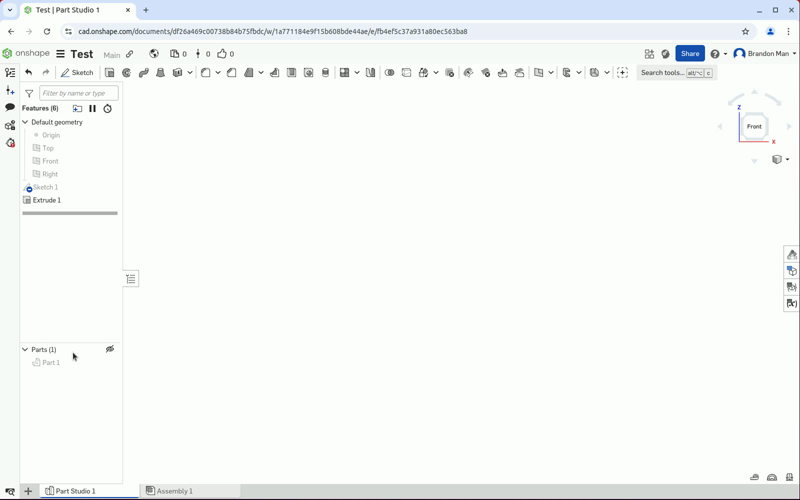
key(shift+s)
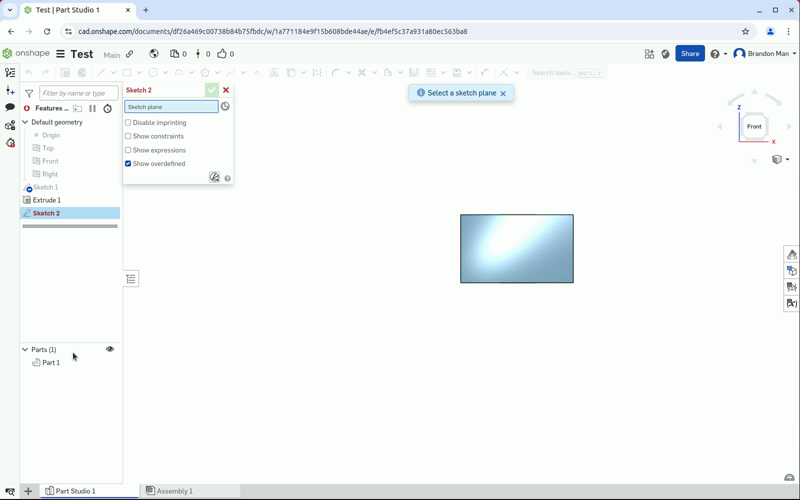
mouse_move(73, 163)
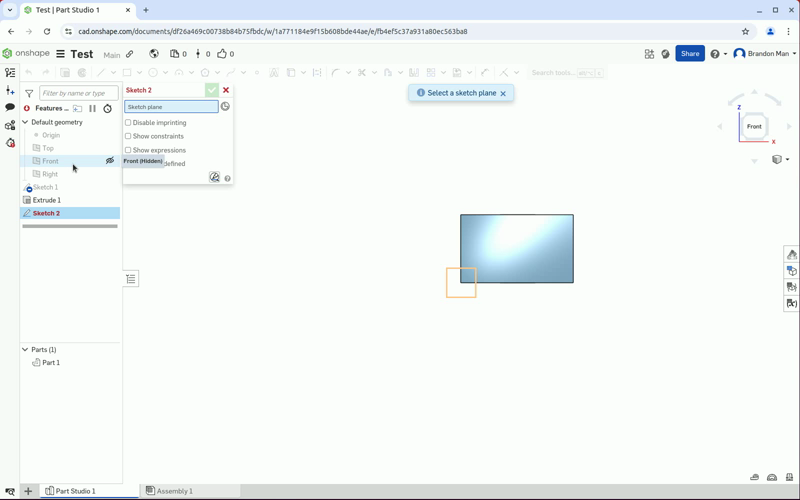
click(73, 163)
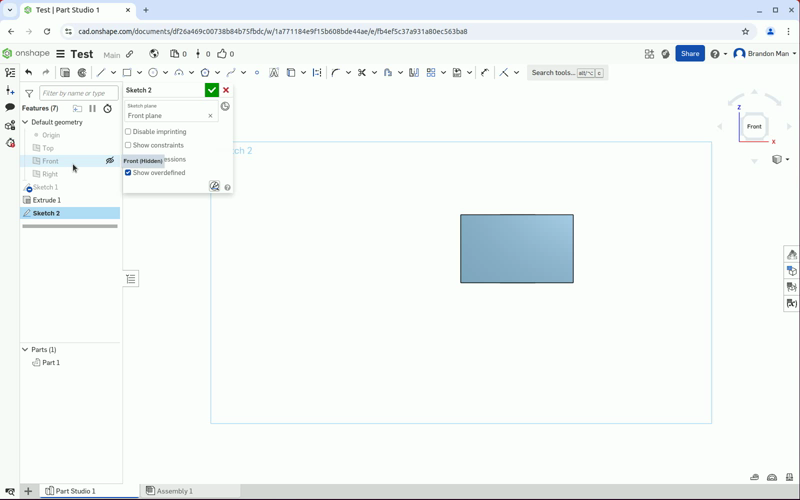
mouse_move(73, 352)
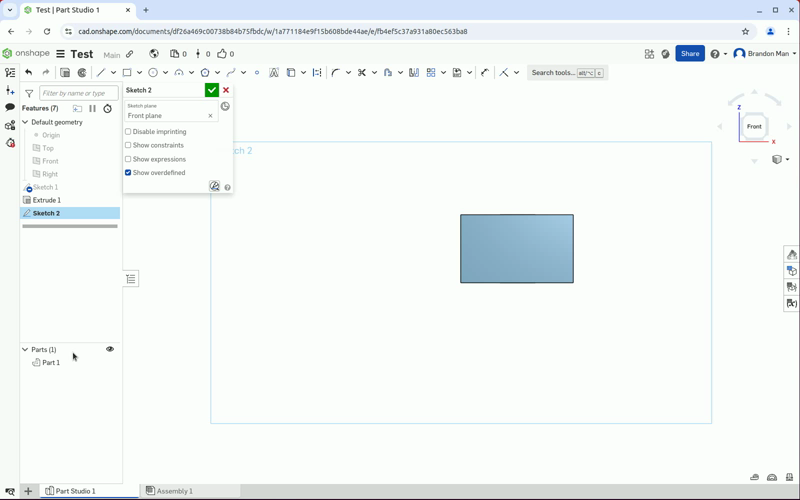
key(y)
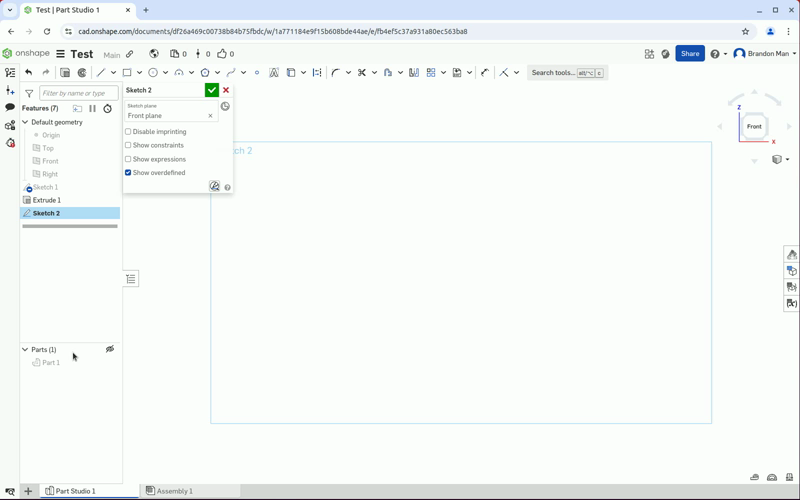
key(c)
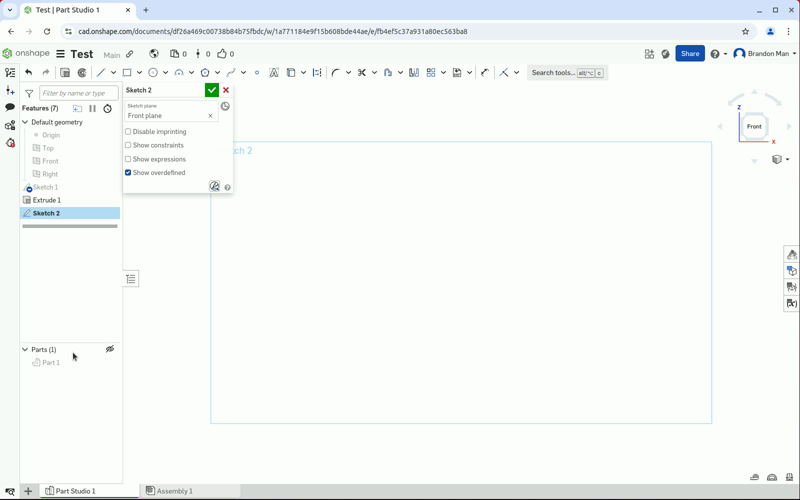
key_down(shift)
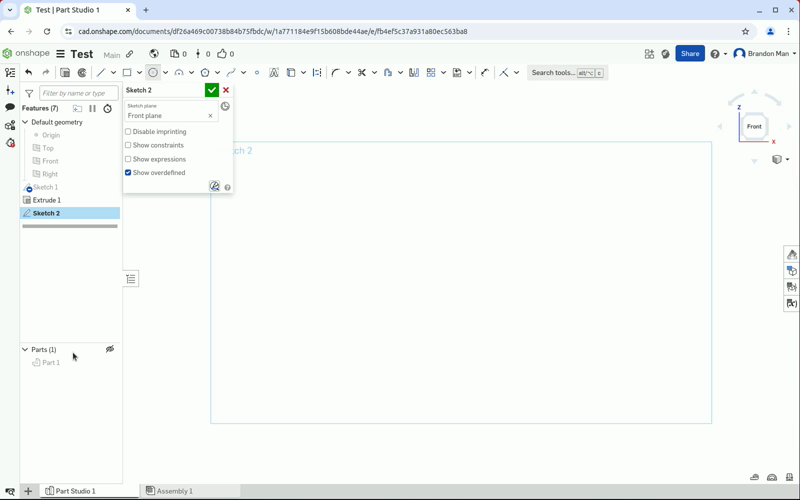
mouse_move(516, 249)
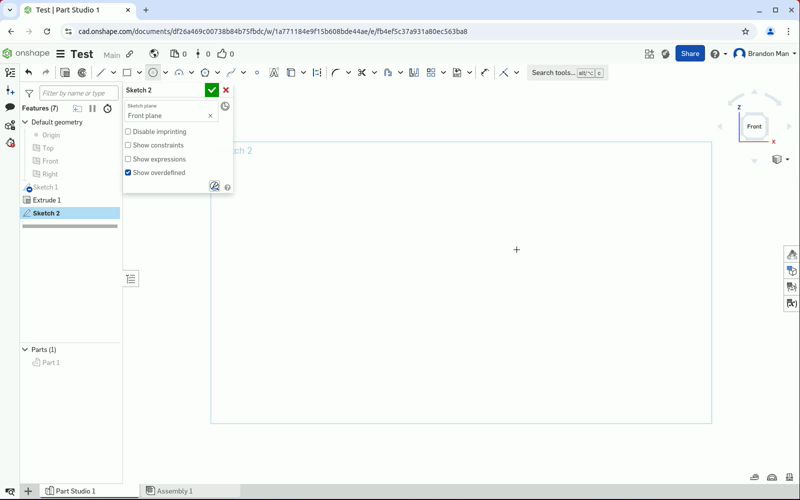
click(516, 249)
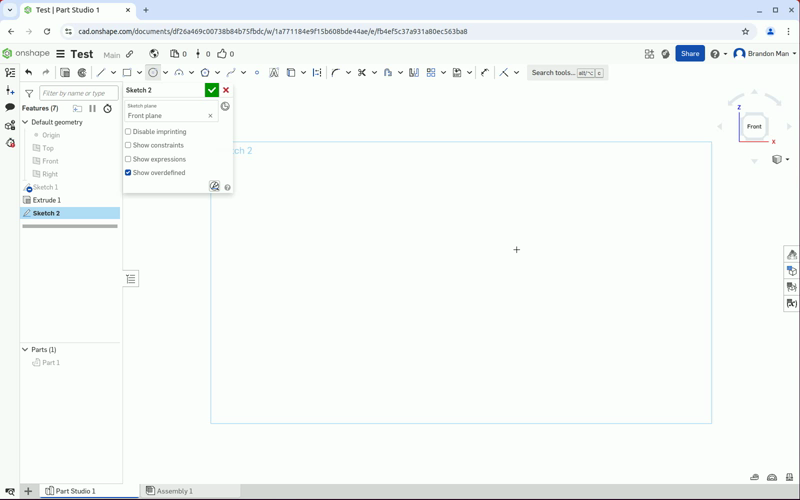
key_up(shift)
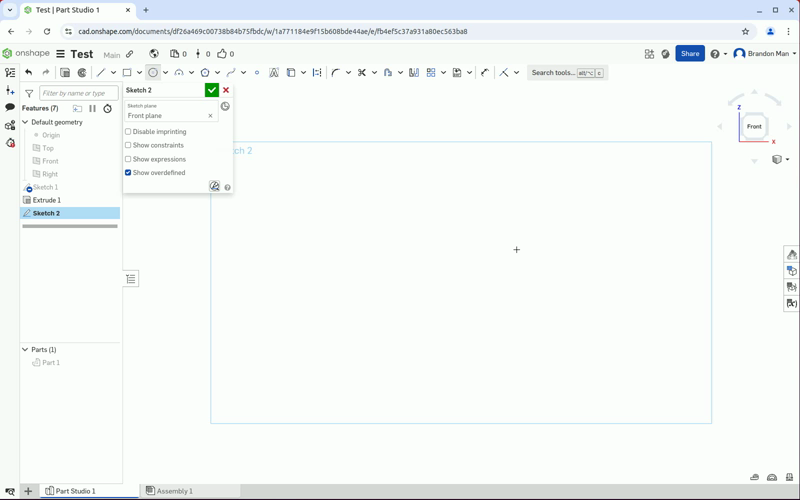
mouse_move(531, 249)
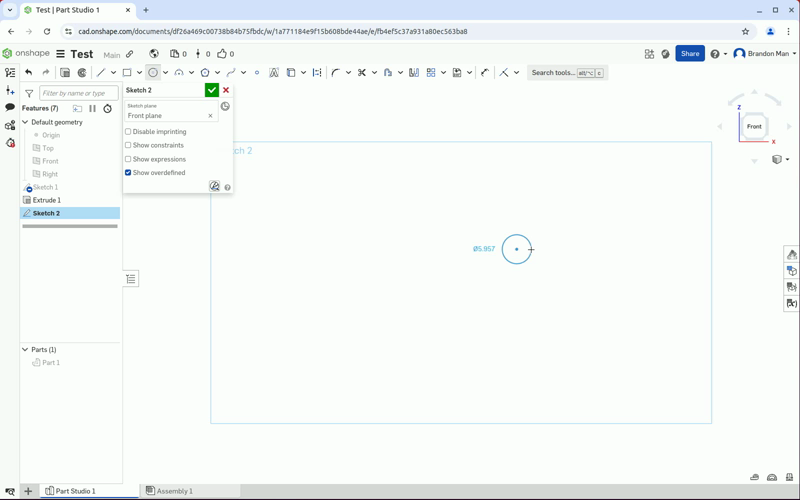
click(531, 249)
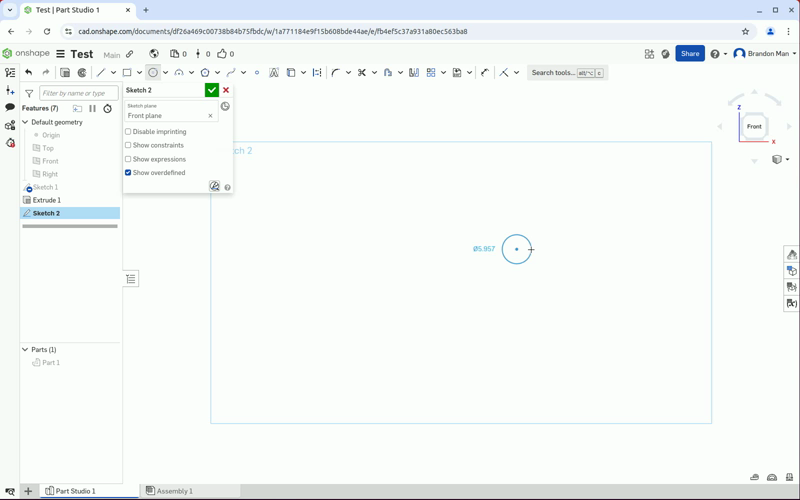
key(esc)
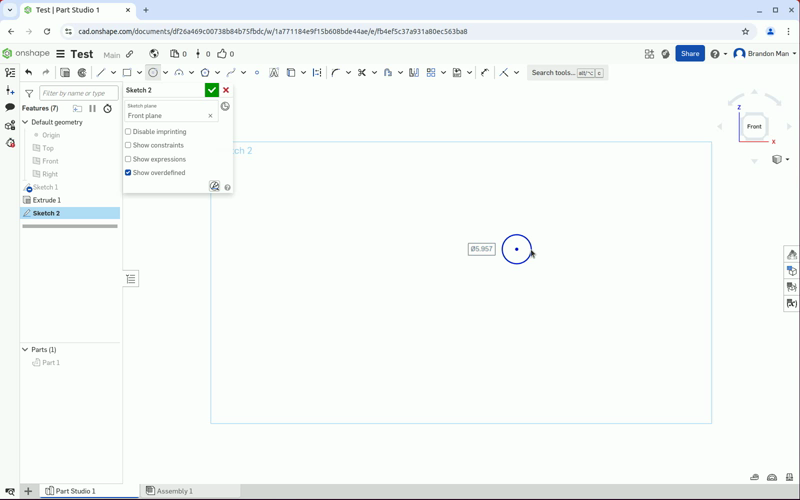
mouse_move(519, 235)
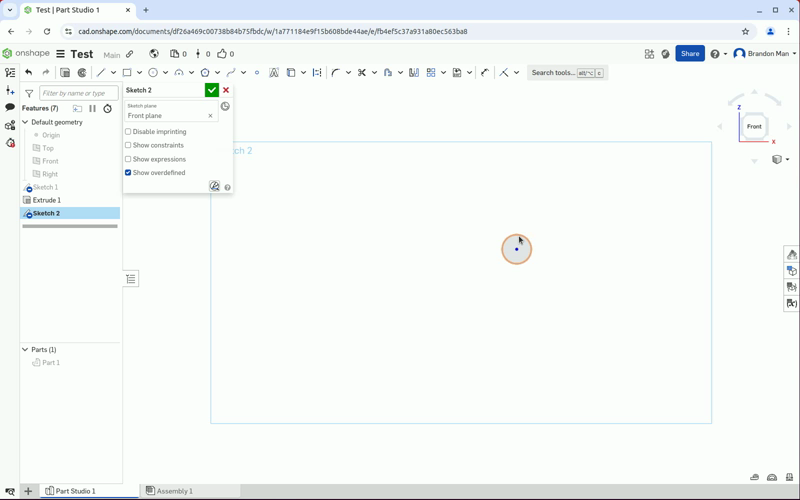
scroll(6)
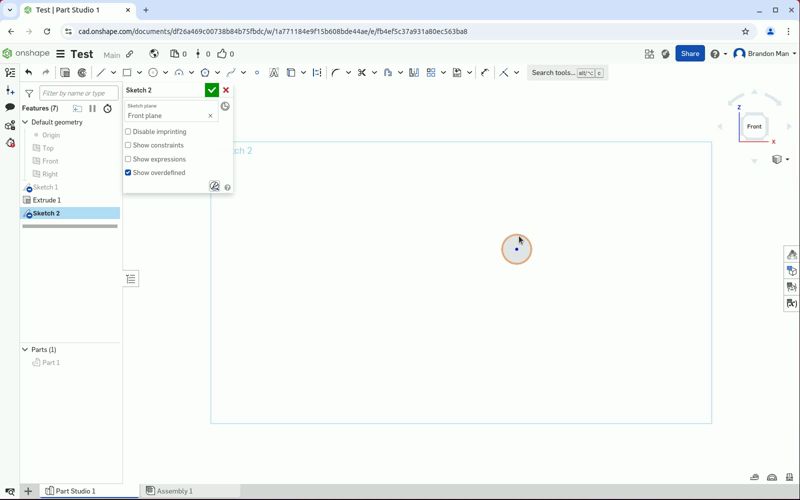
scroll(6)
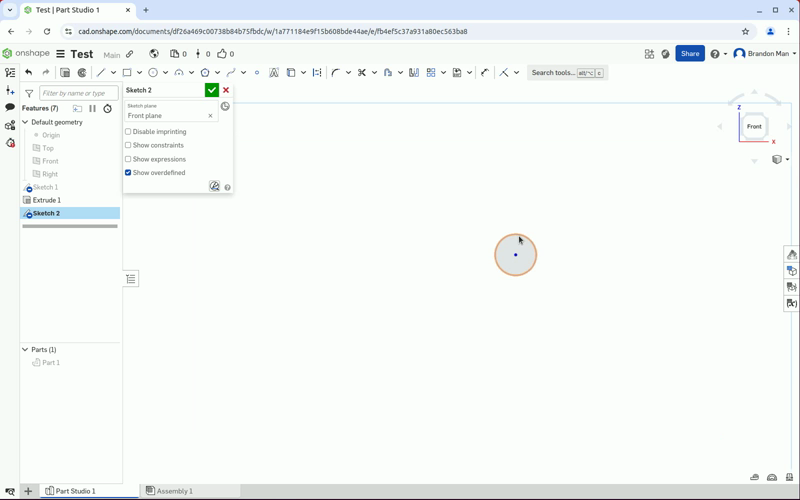
scroll(6)
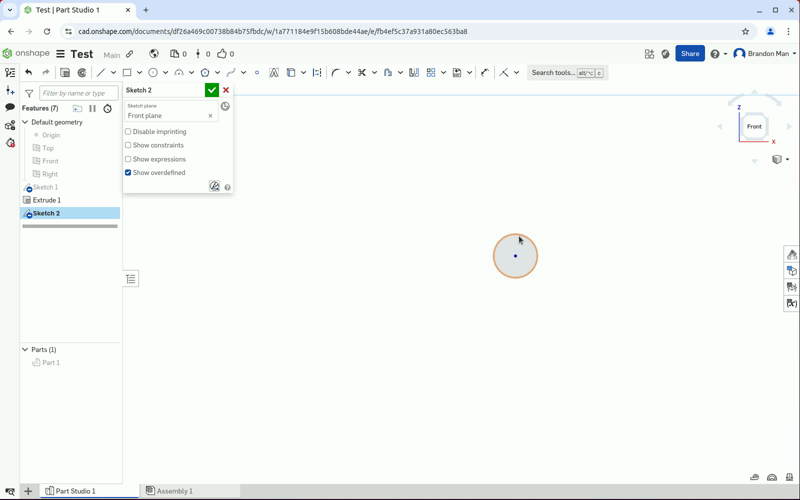
scroll(6)
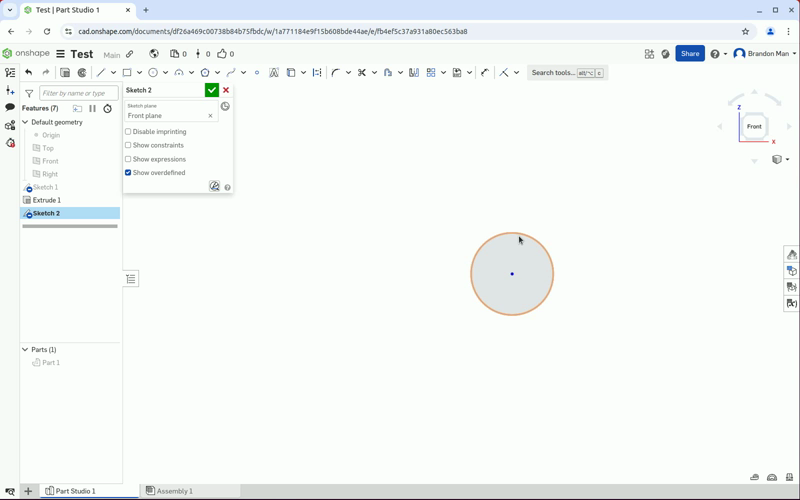
scroll(6)
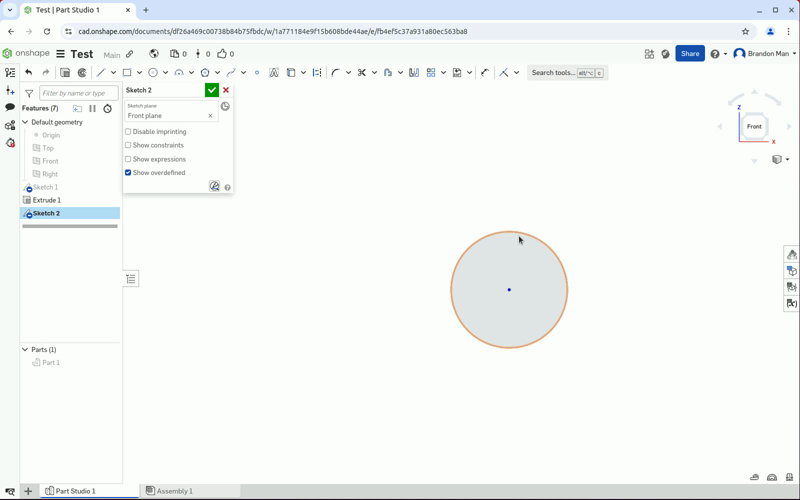
scroll(6)
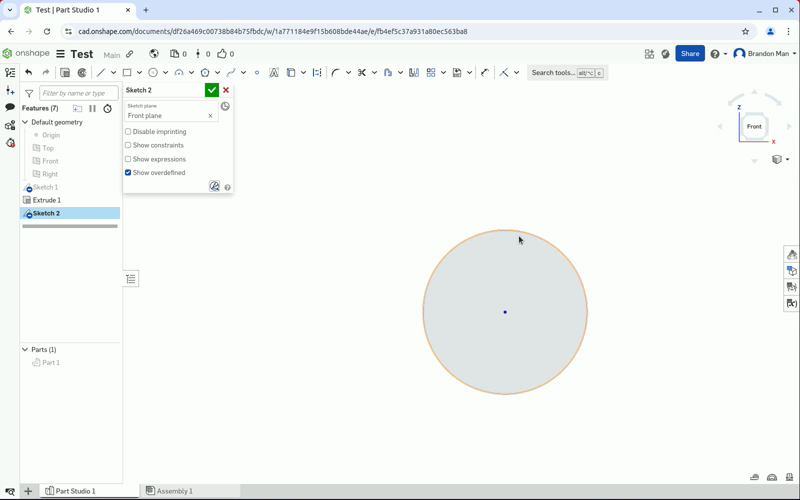
scroll(6)
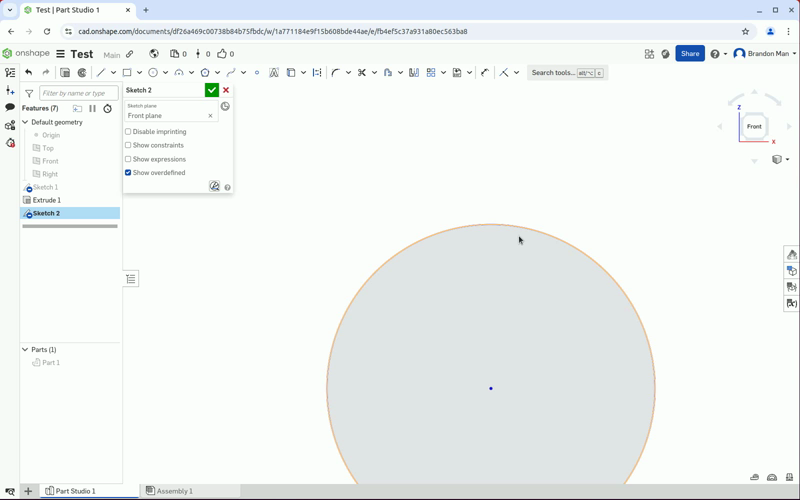
click(519, 235)
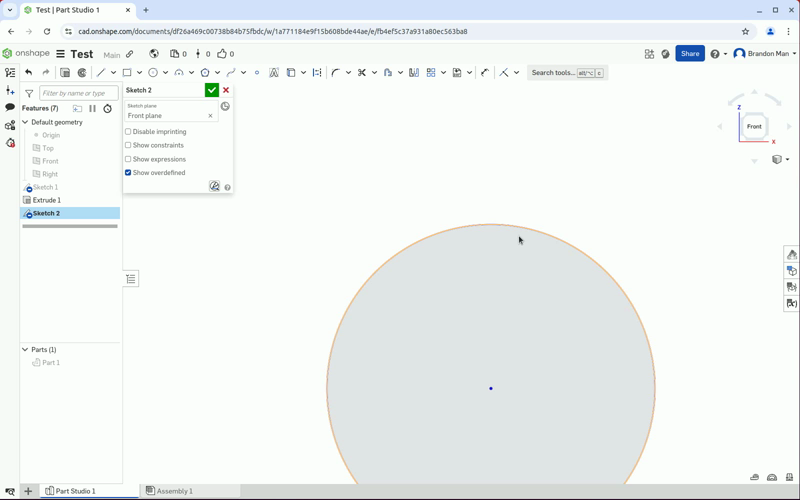
scroll(-6)
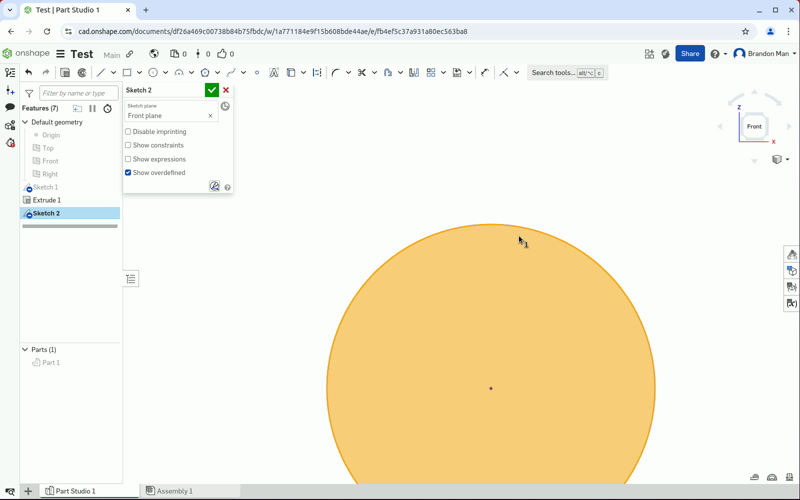
scroll(-6)
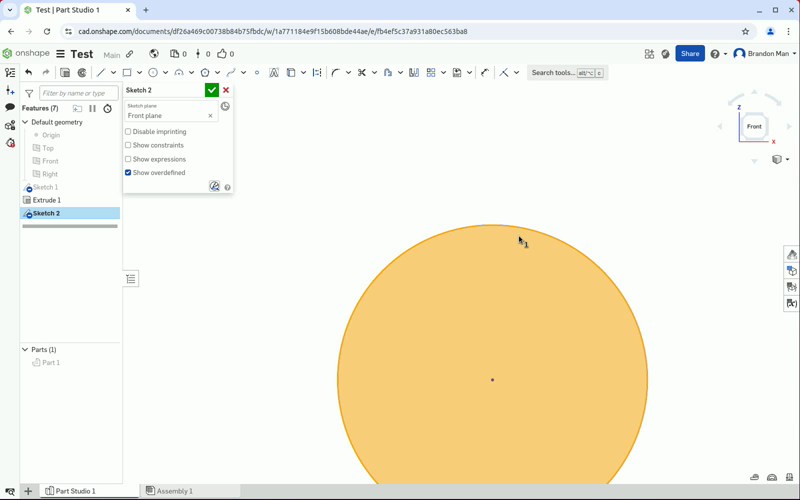
scroll(-6)
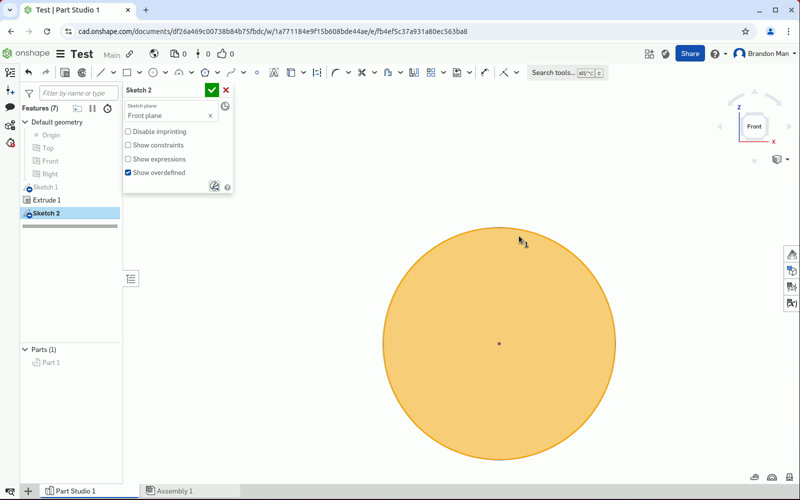
scroll(-6)
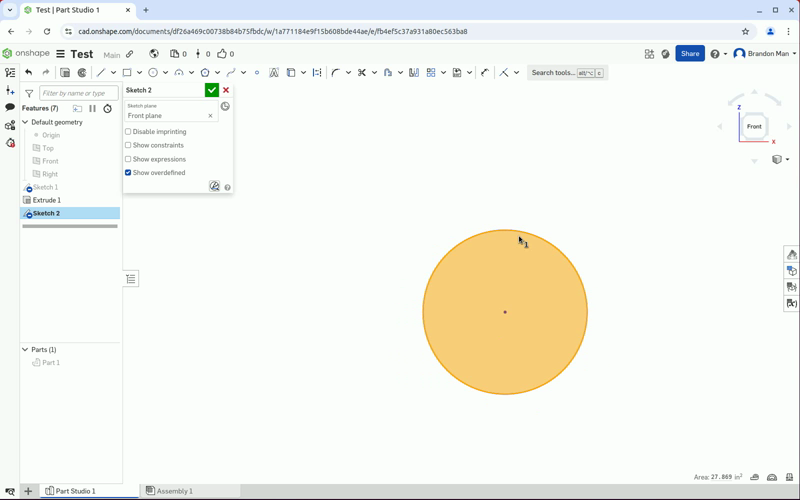
scroll(-6)
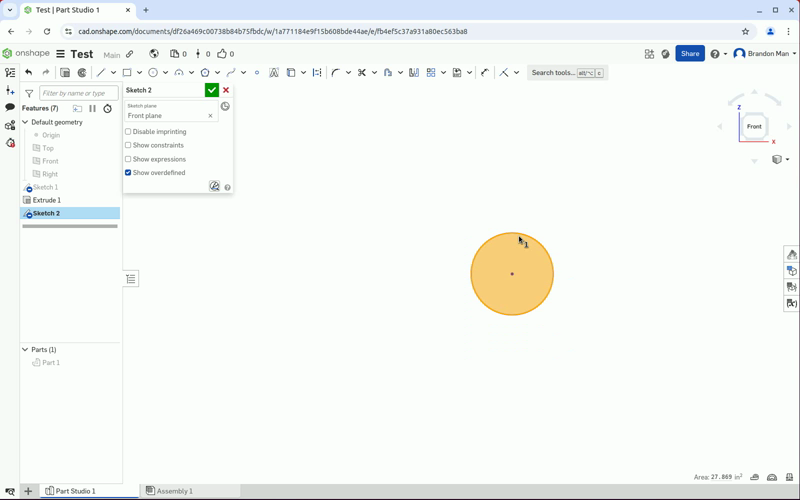
scroll(-6)
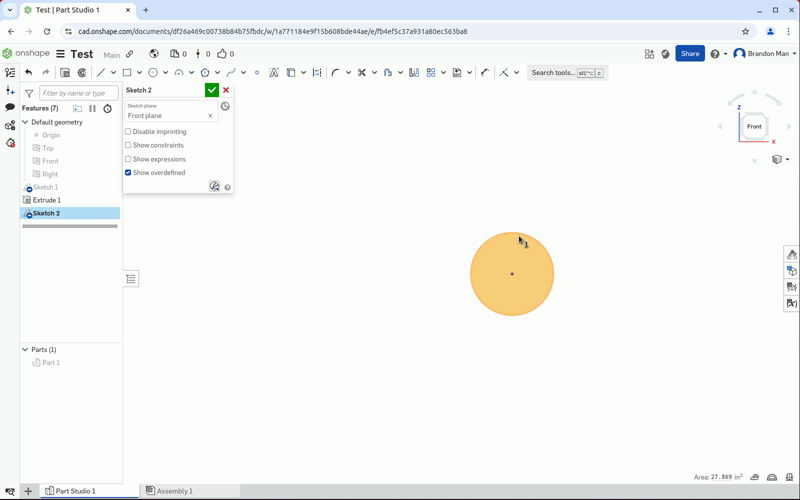
scroll(-6)
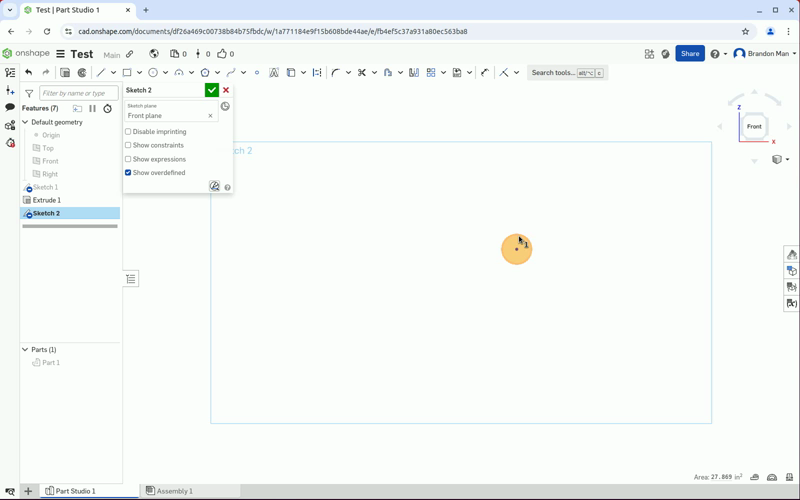
mouse_move(73, 352)
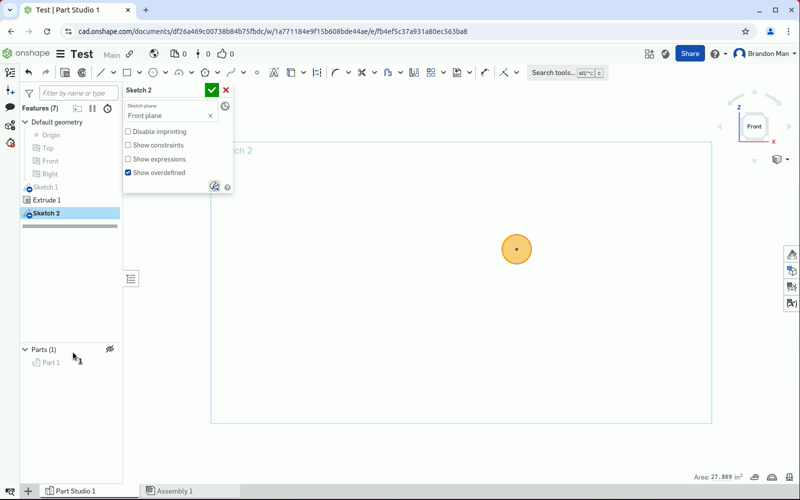
key(shift+y)
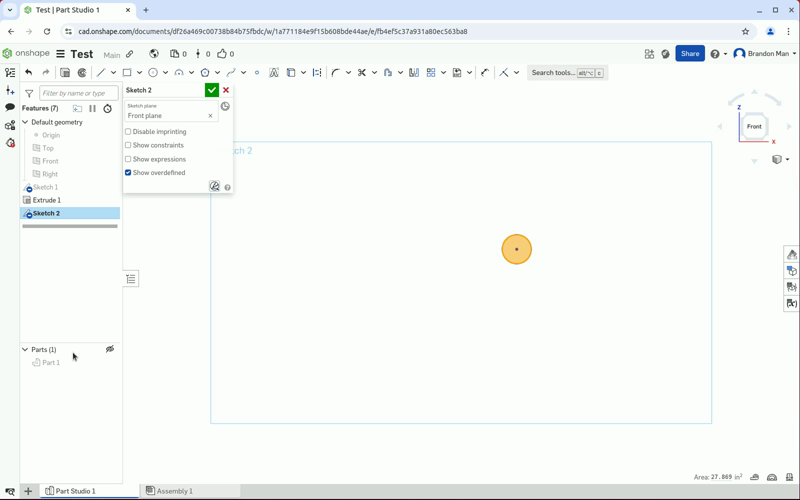
key(shift+e)
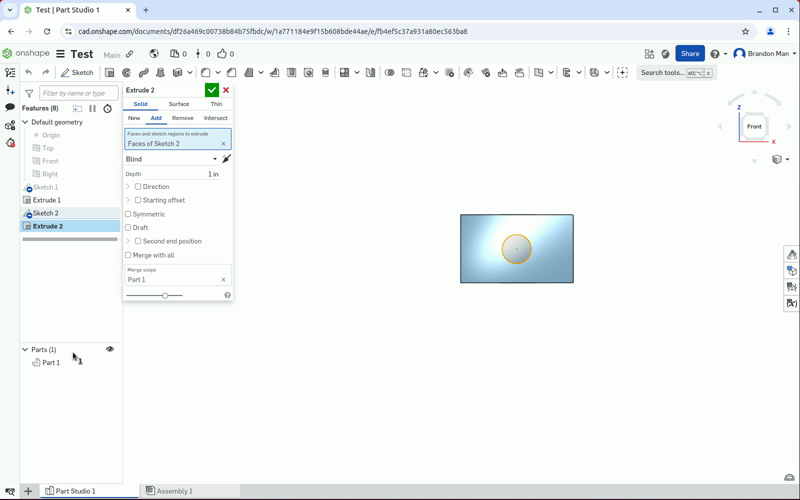
mouse_move(143, 106)
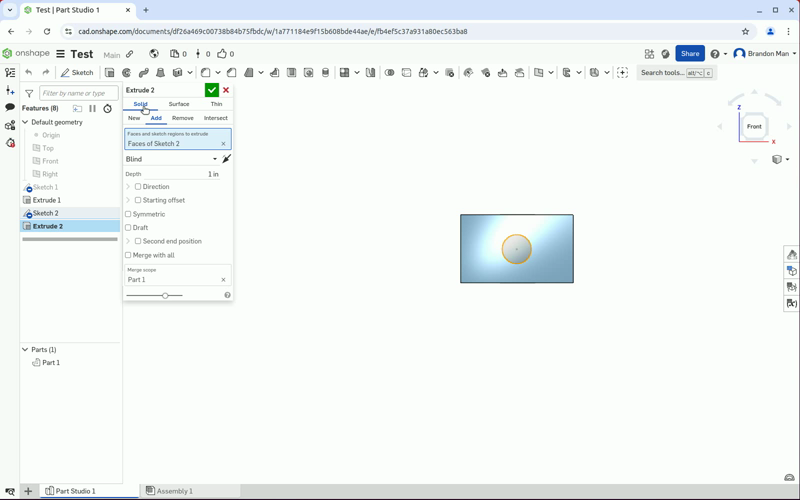
click(143, 106)
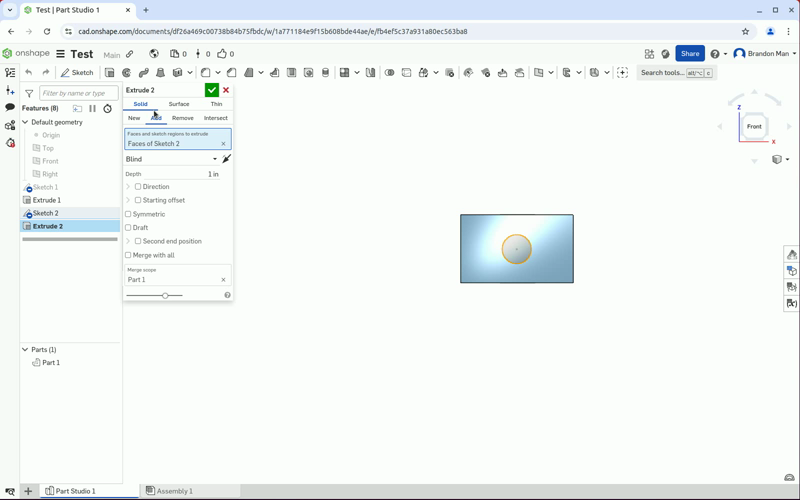
mouse_move(186, 120)
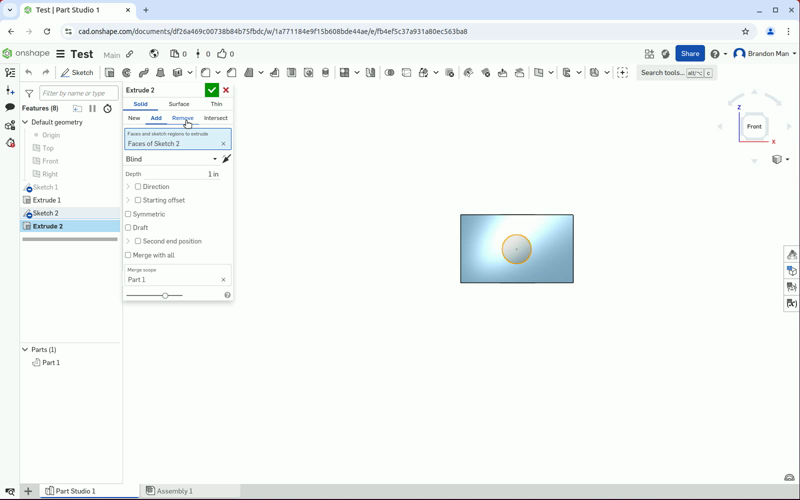
click(186, 120)
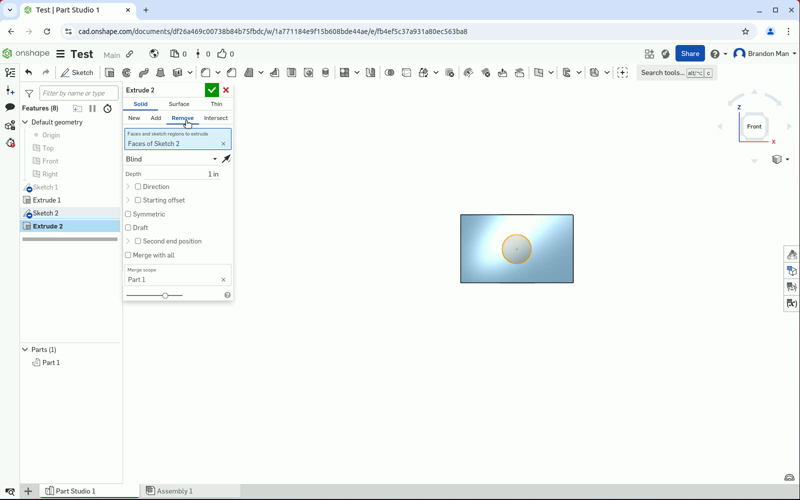
key(tab, 4)
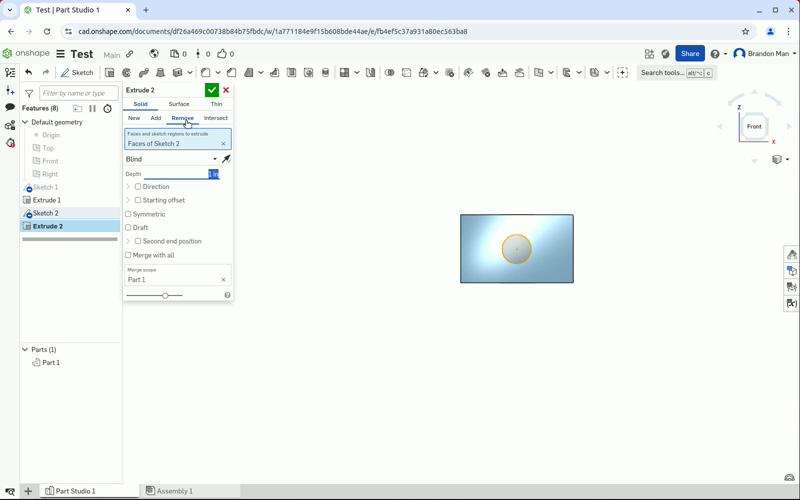
text(9.147)
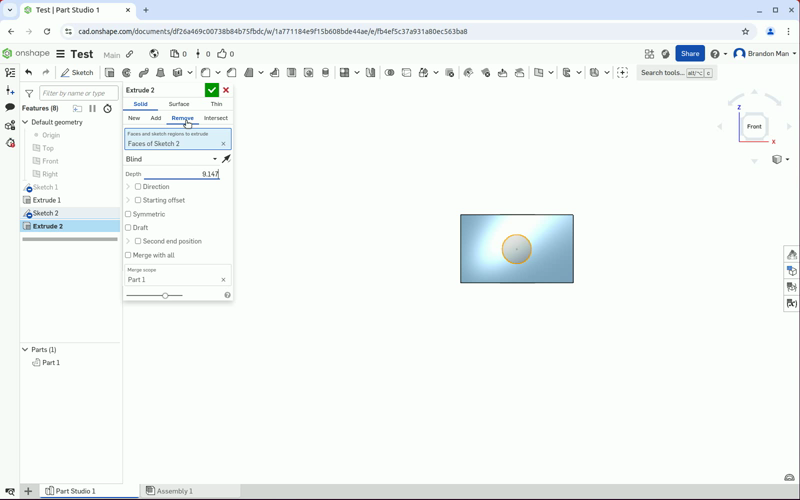
key(tab, 6)
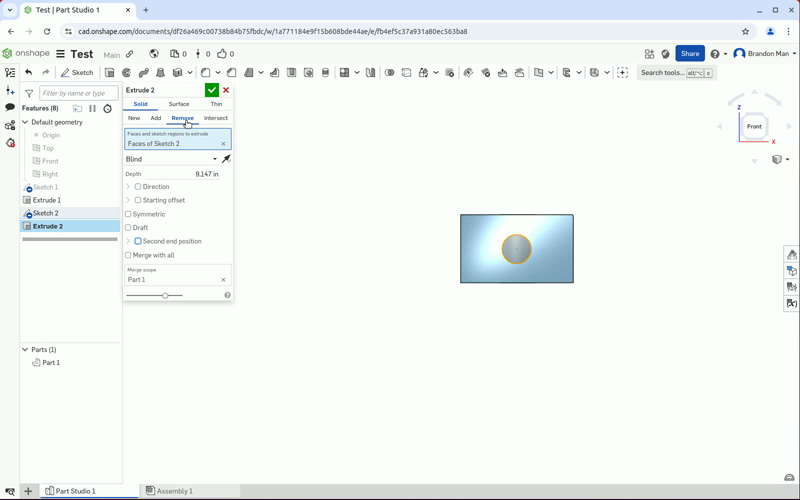
key(space)
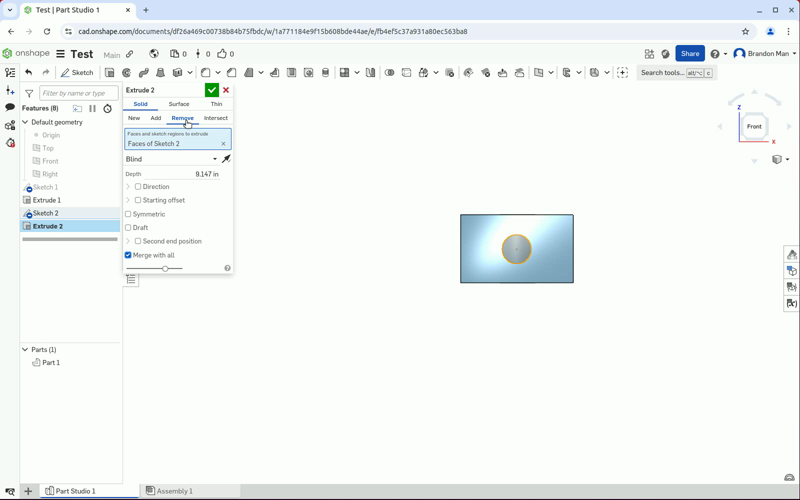
key(enter)
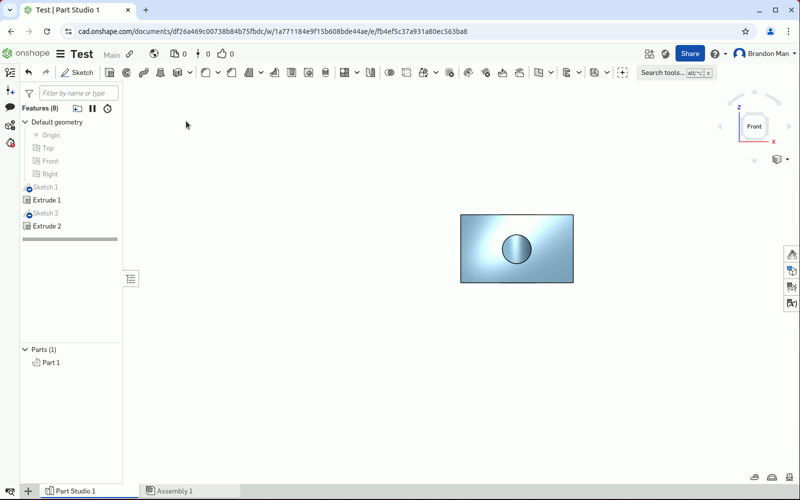
key(shift+h)
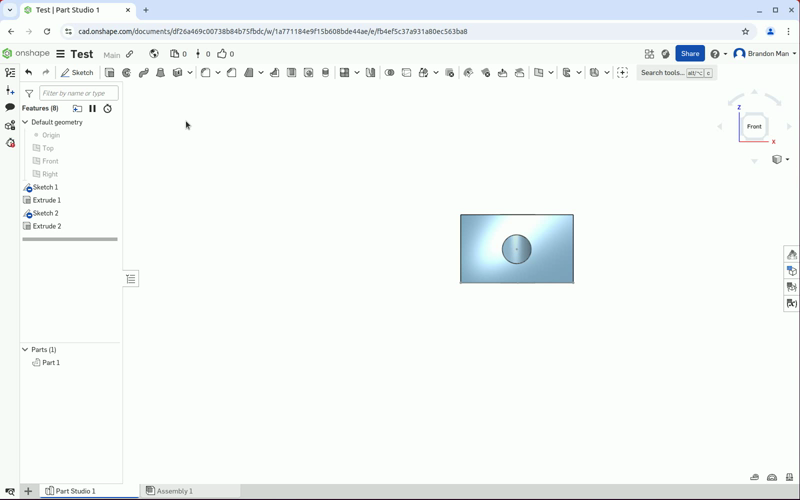
key(shift+h)
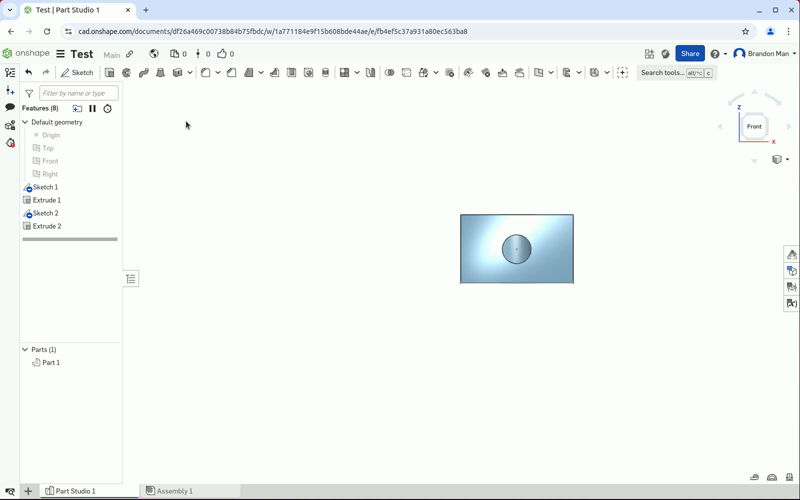
key(shift+7)
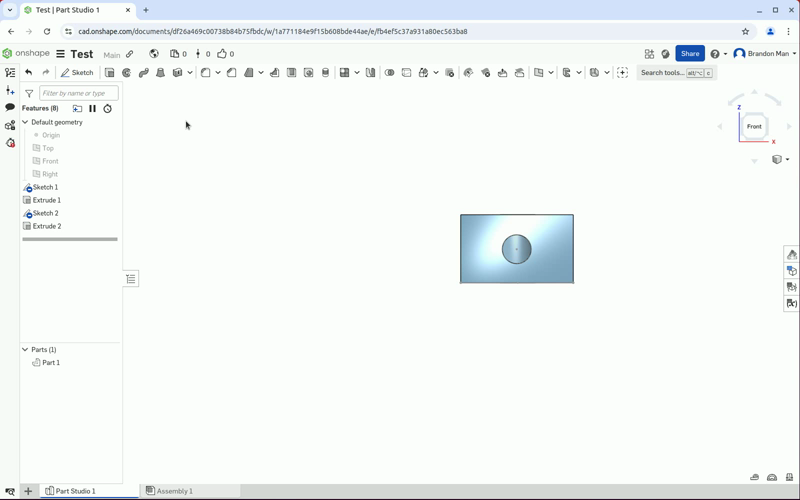
key(left, 2)
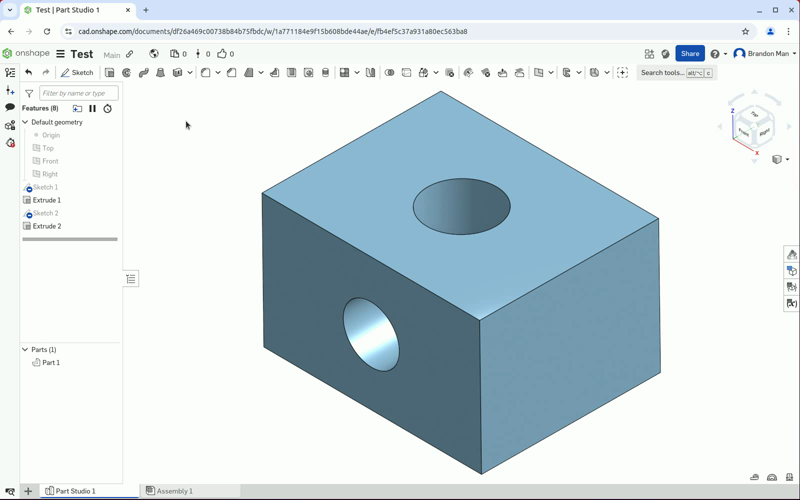
key(down, 2)
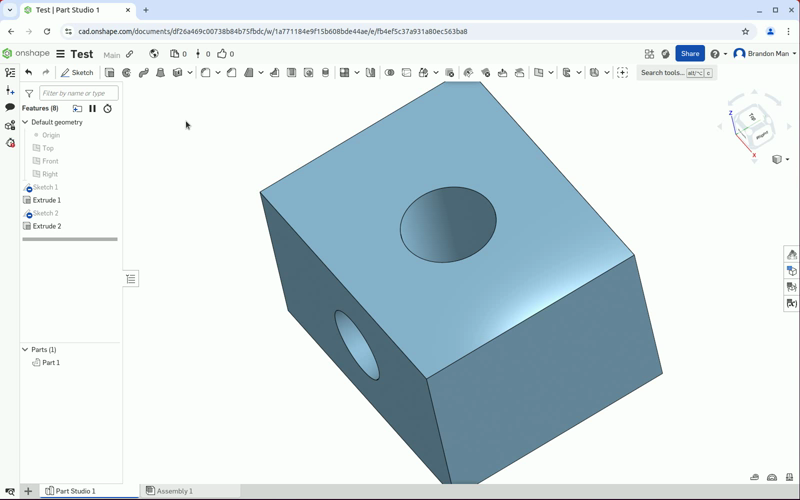
key(up, 2)
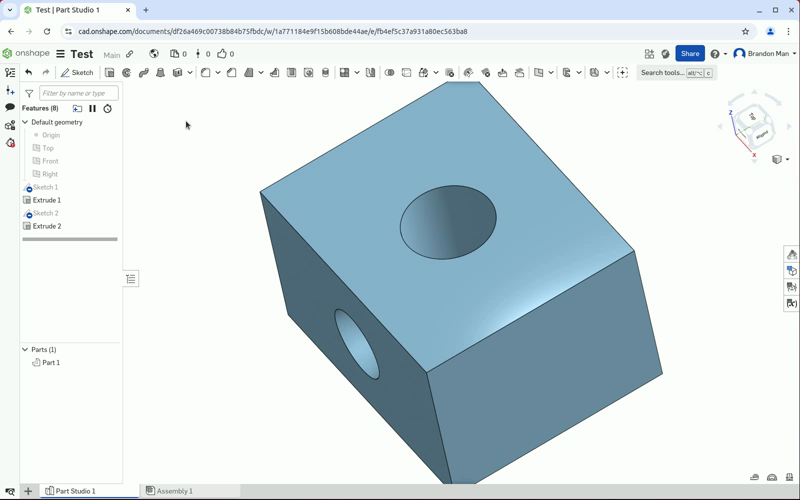
key(right, 2)
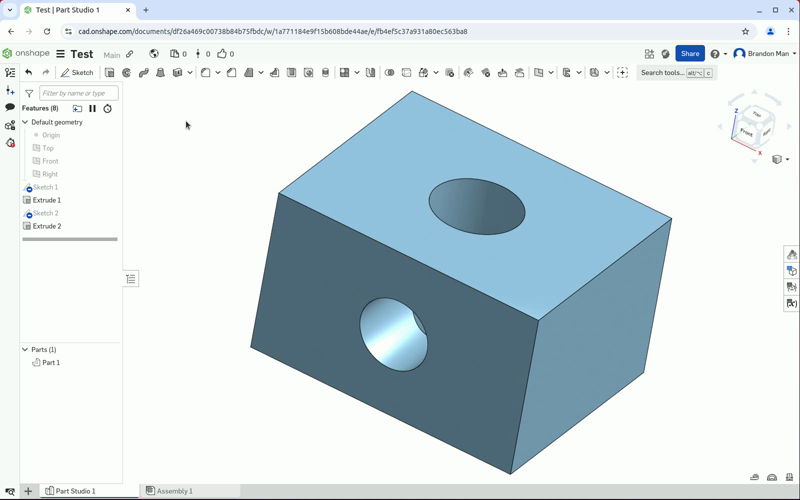
mouse_move(73, 189)
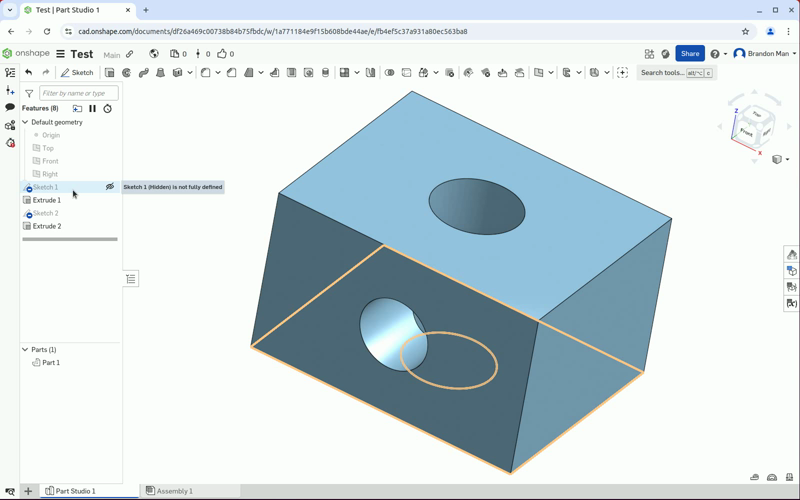
click(73, 189)